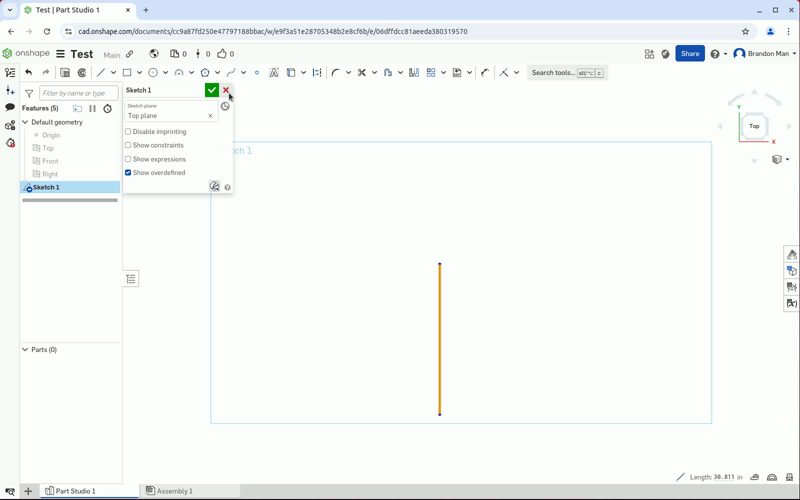
key(shift+h)
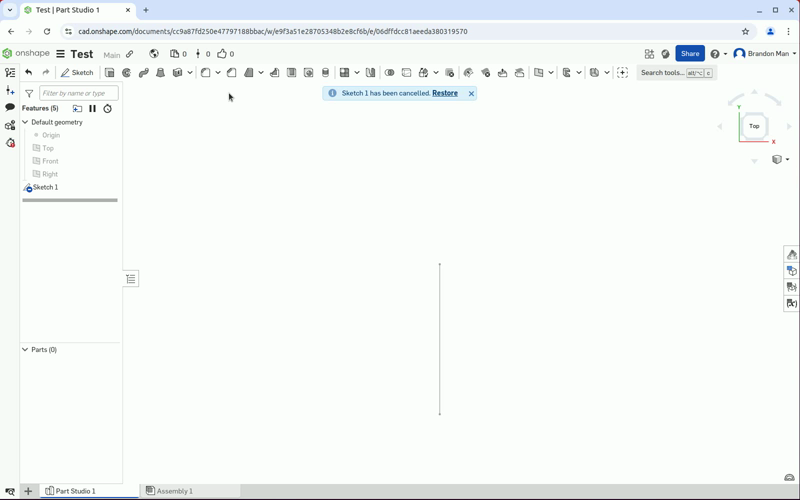
mouse_move(73, 352)
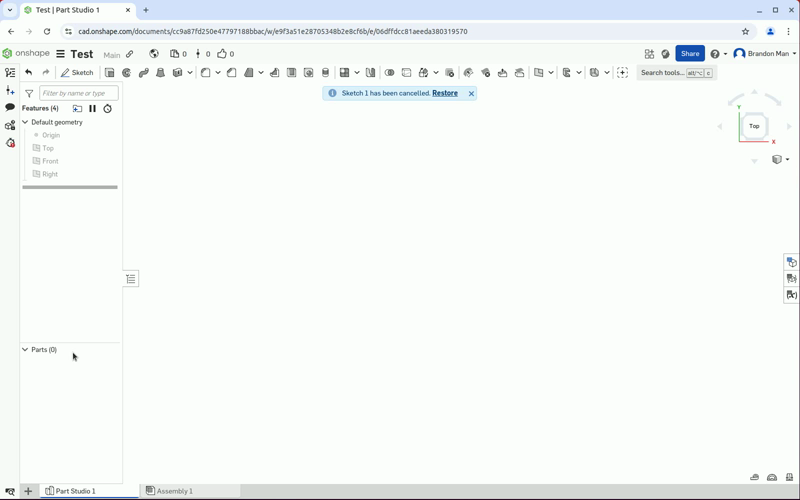
key(y)
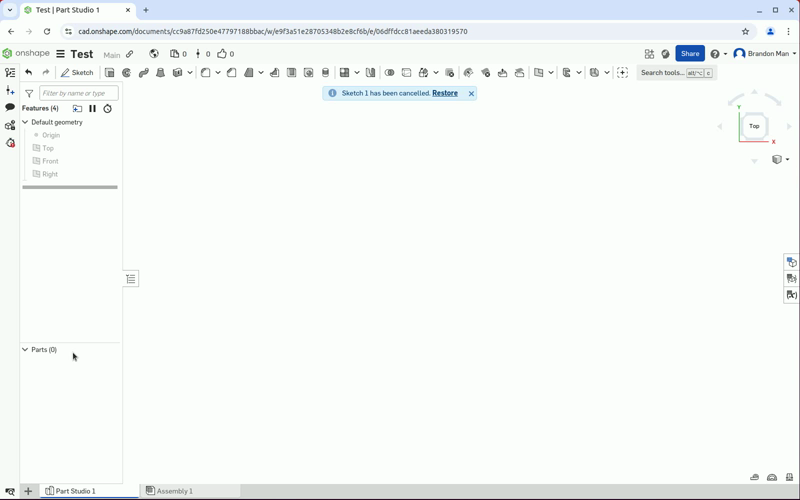
key(shift+p)
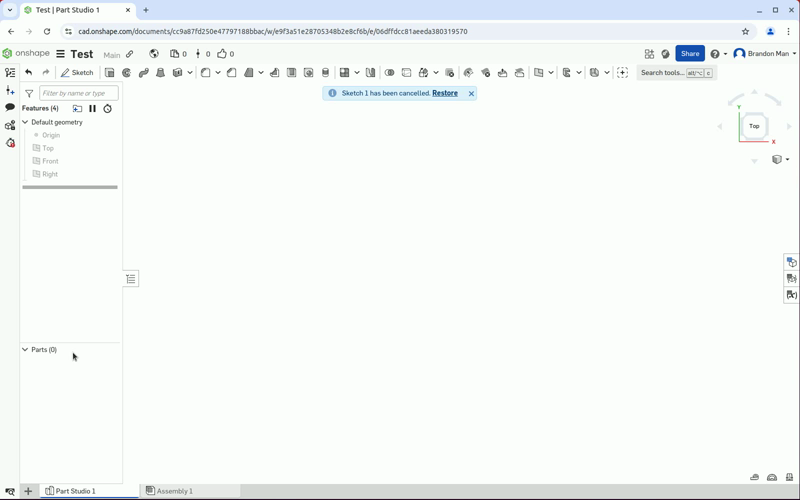
key(space)
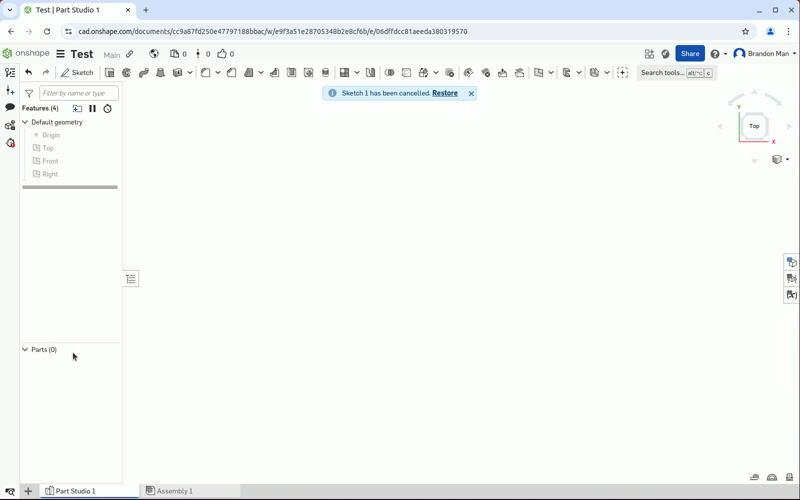
key_down(shift)
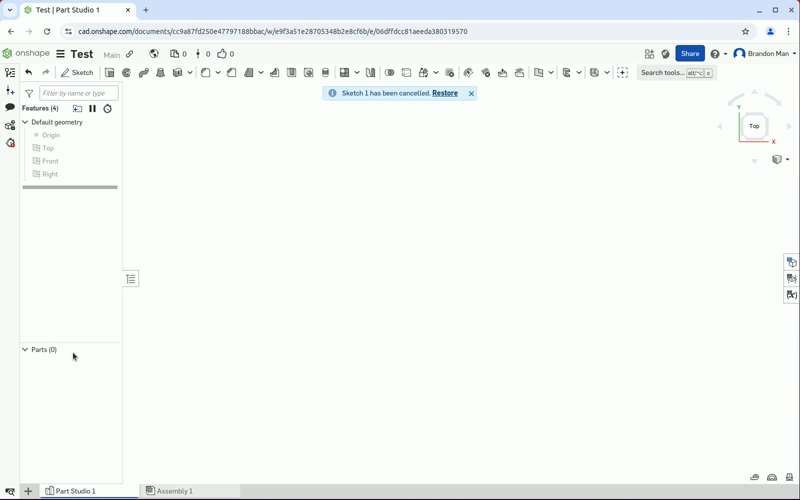
key(up)
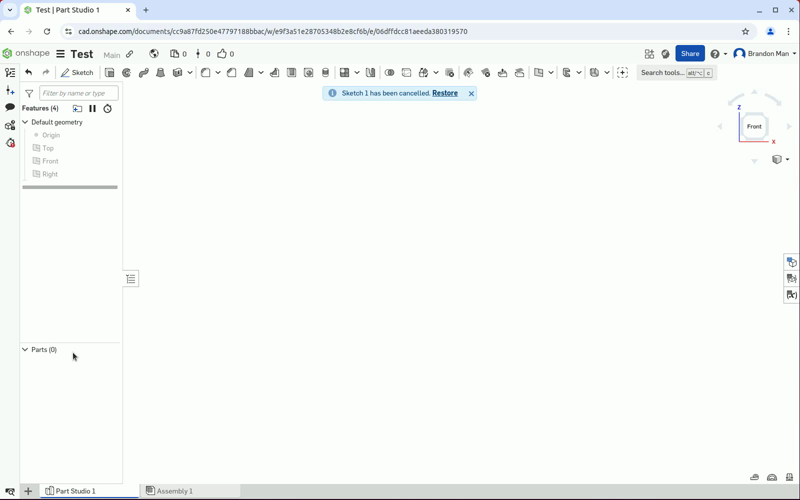
key_up(shift)
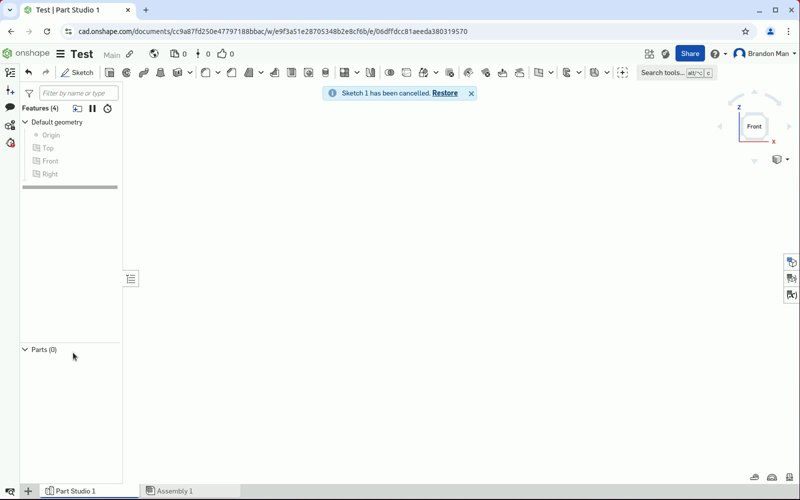
mouse_move(73, 352)
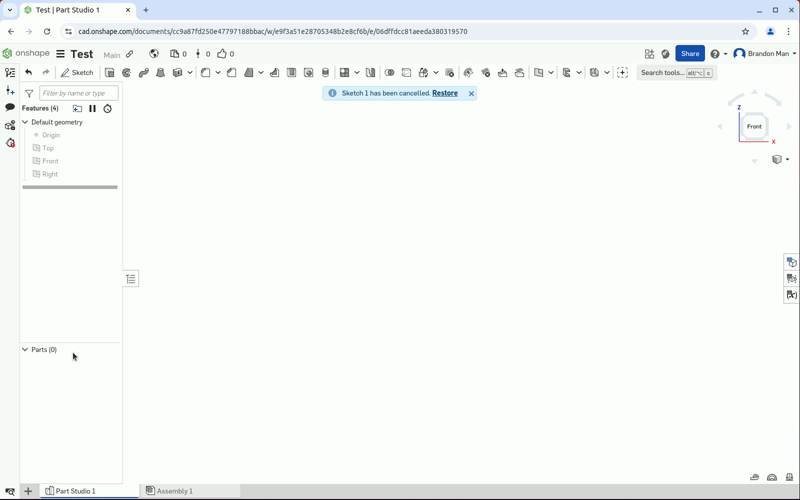
key(shift+y)
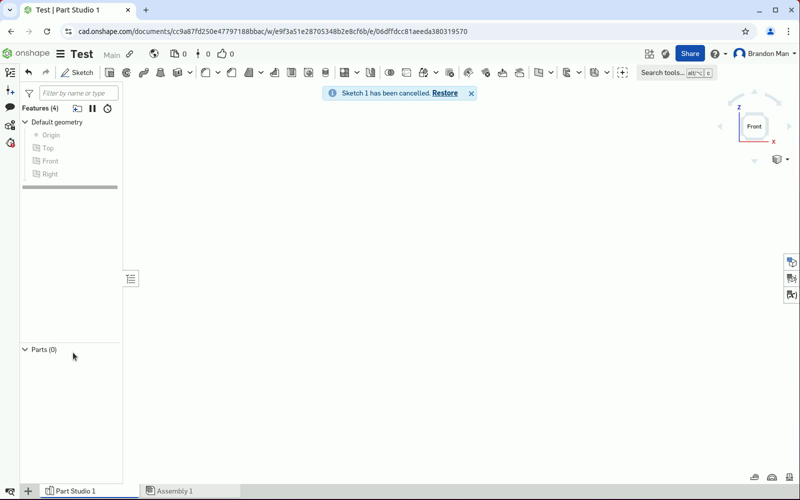
key(shift+s)
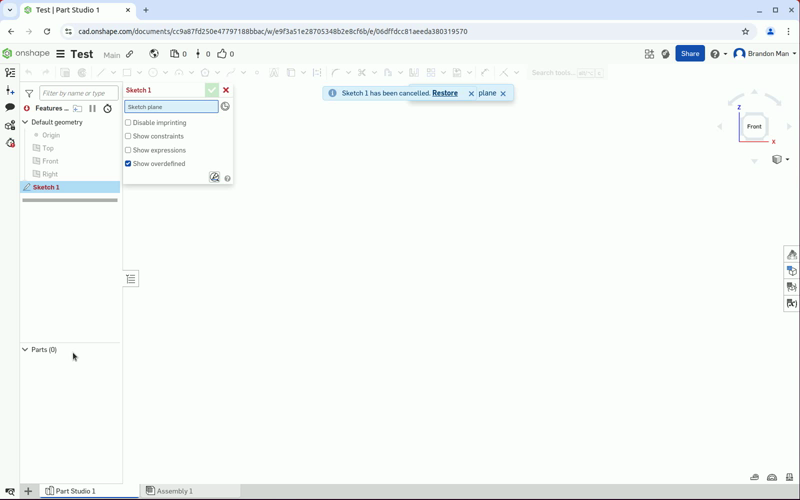
mouse_move(73, 163)
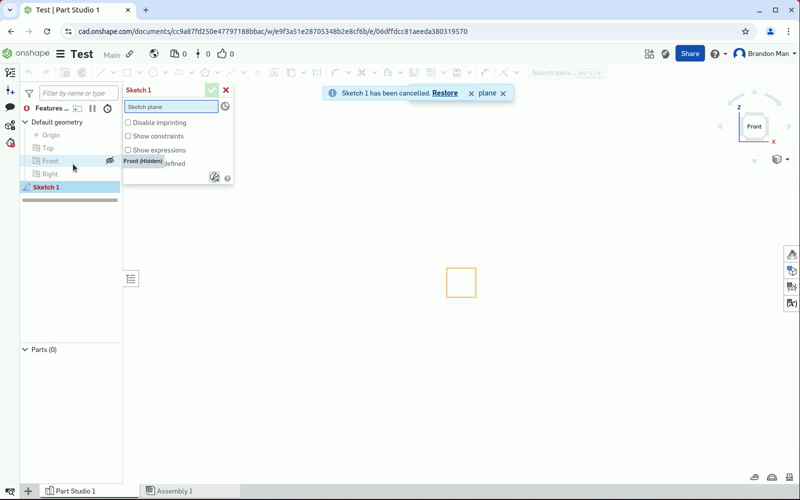
click(73, 163)
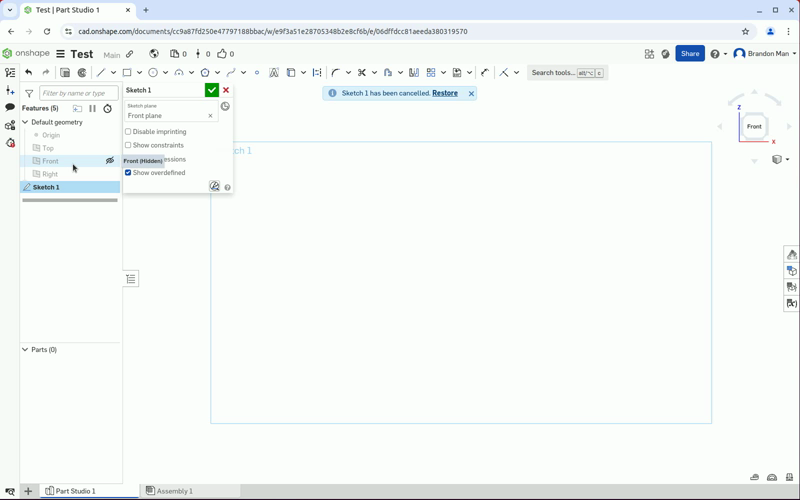
mouse_move(73, 352)
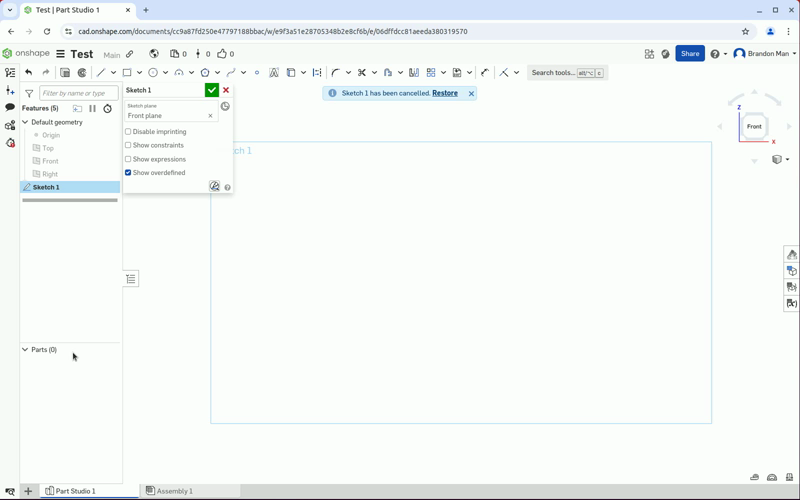
key(y)
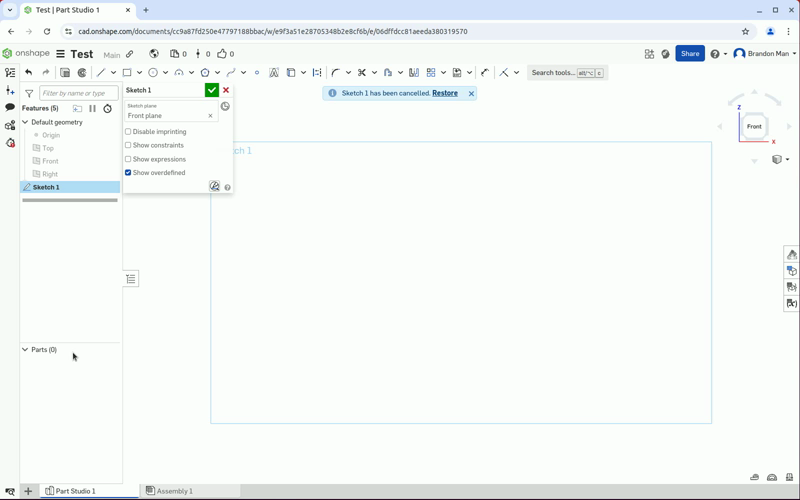
key(l)
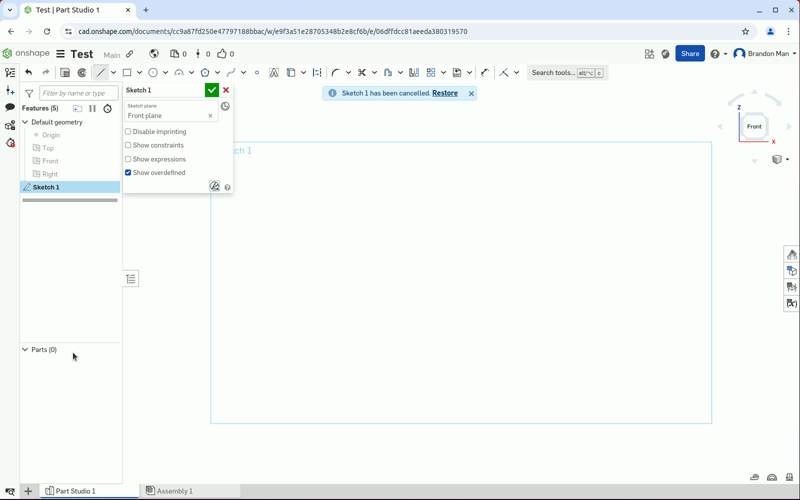
key_down(shift)
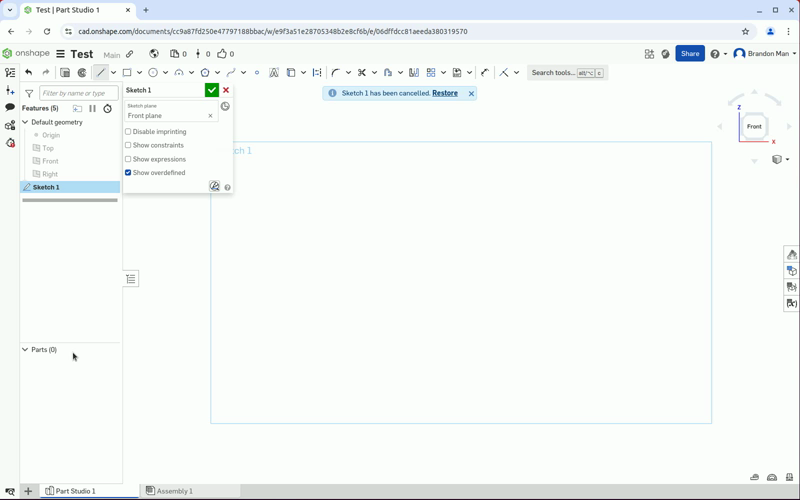
mouse_move(348, 349)
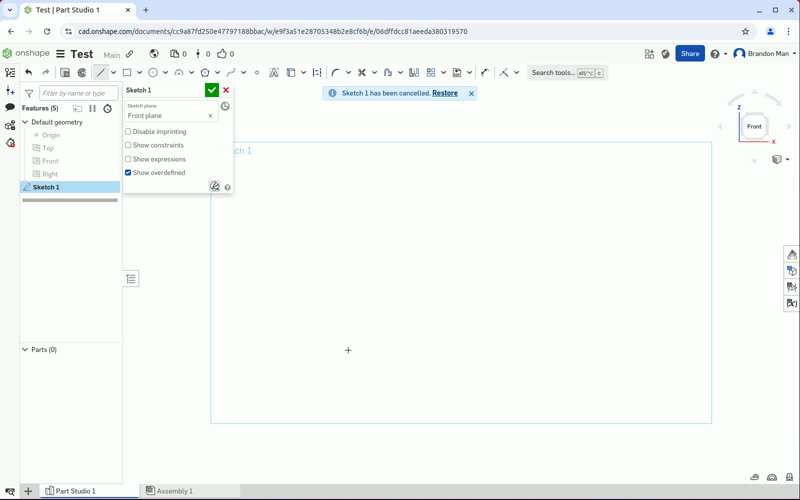
click(348, 349)
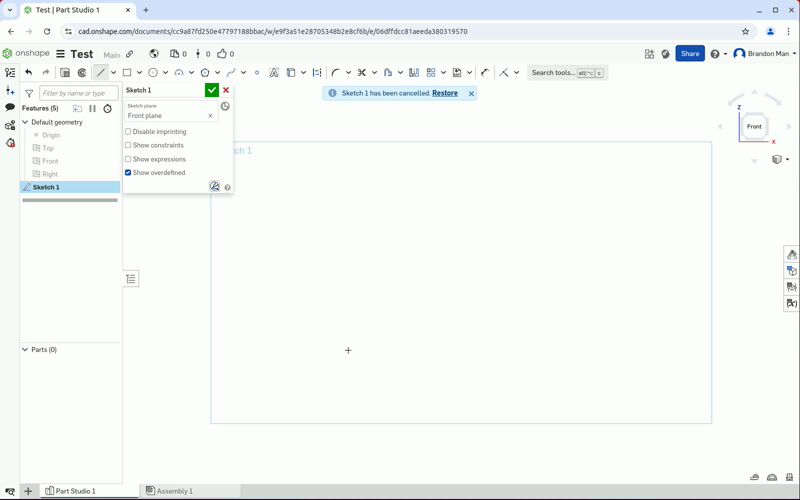
key_up(shift)
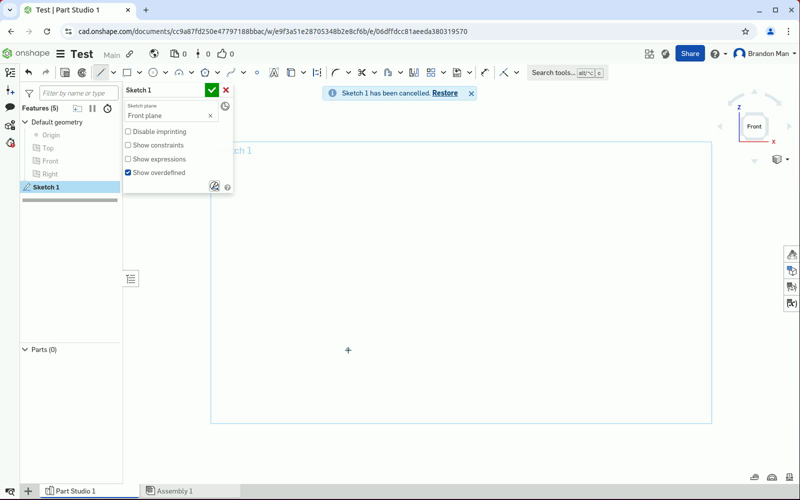
key_down(shift)
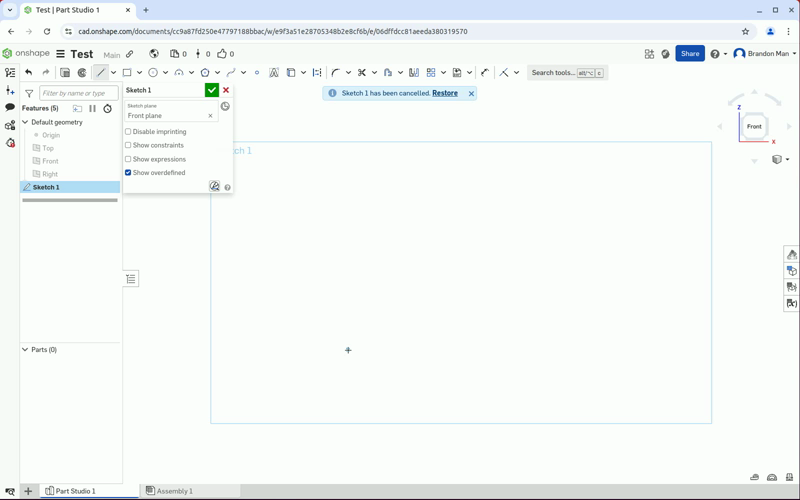
mouse_move(378, 349)
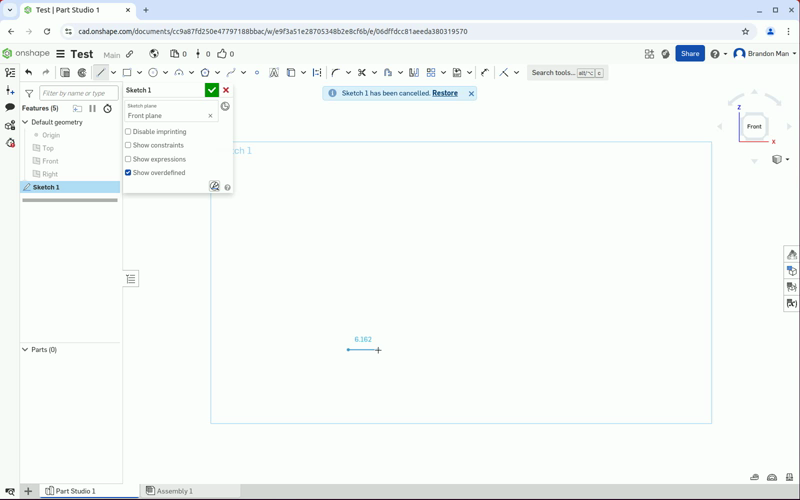
mouse_move(404, 349)
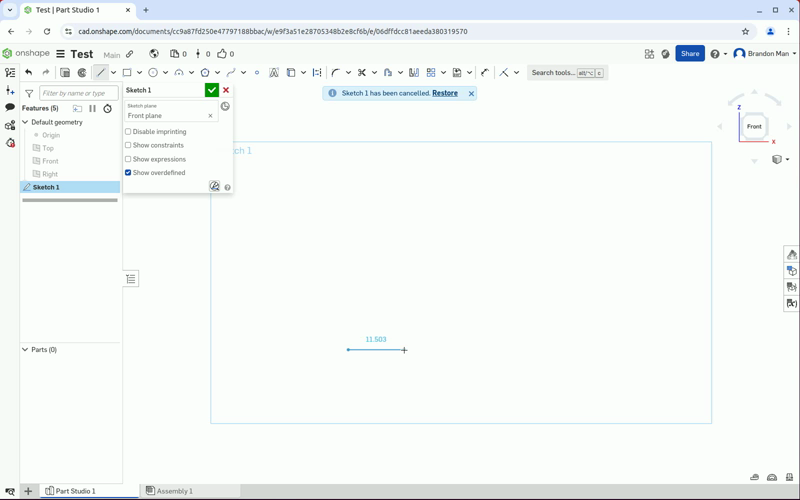
click(404, 349)
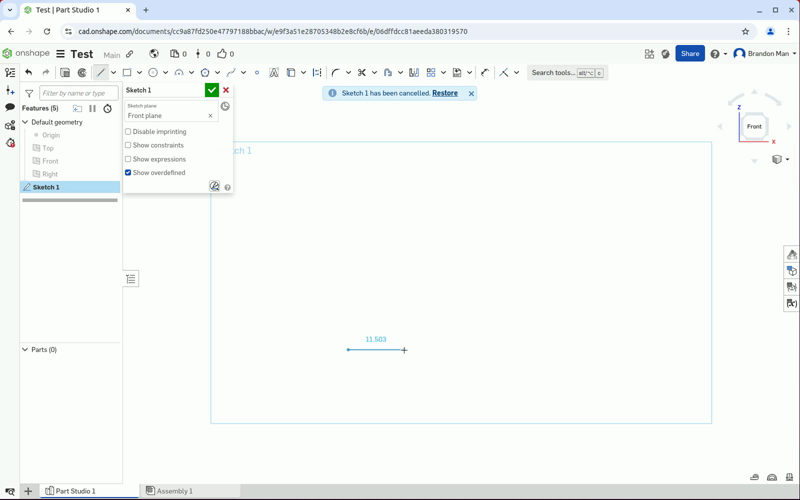
key_up(shift)
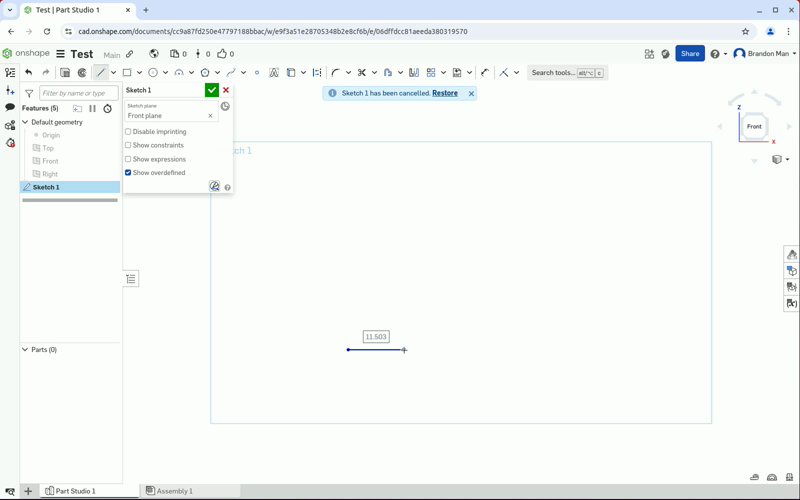
key_down(shift)
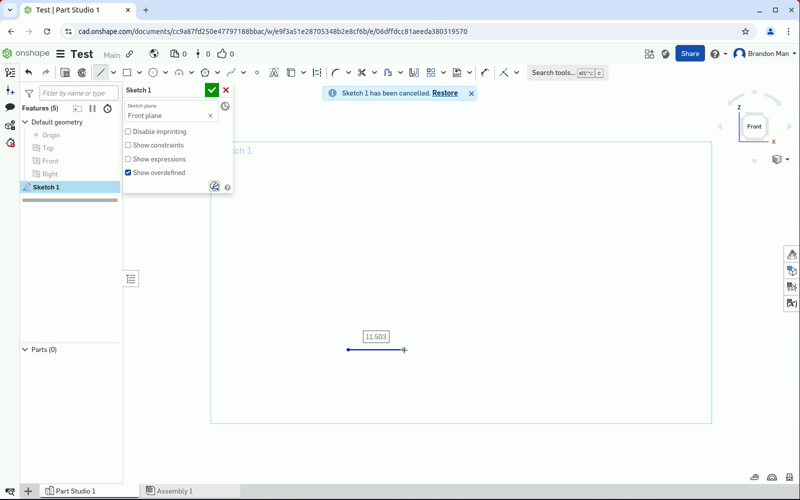
mouse_move(434, 349)
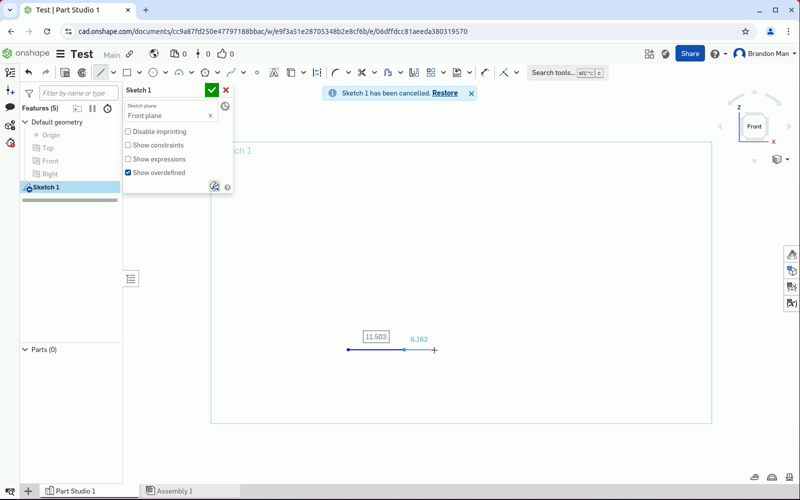
mouse_move(404, 294)
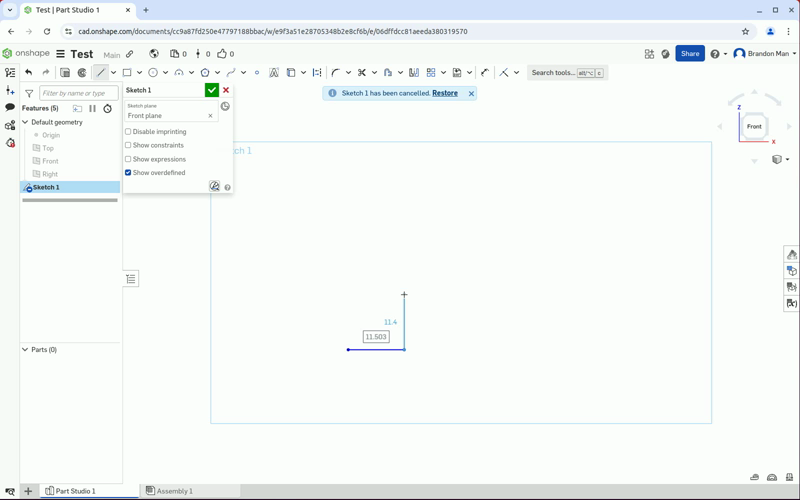
click(404, 294)
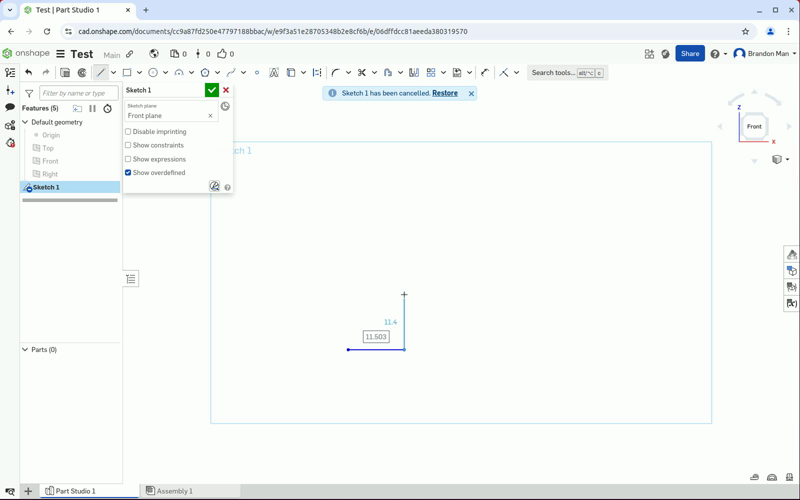
key_up(shift)
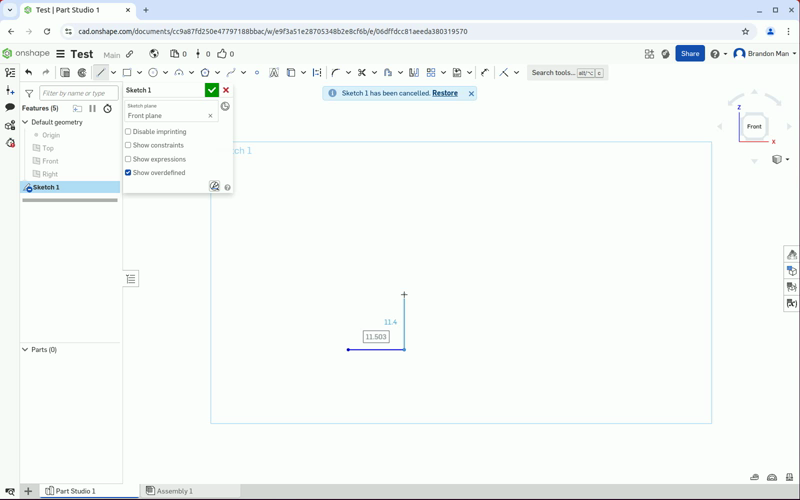
key_down(shift)
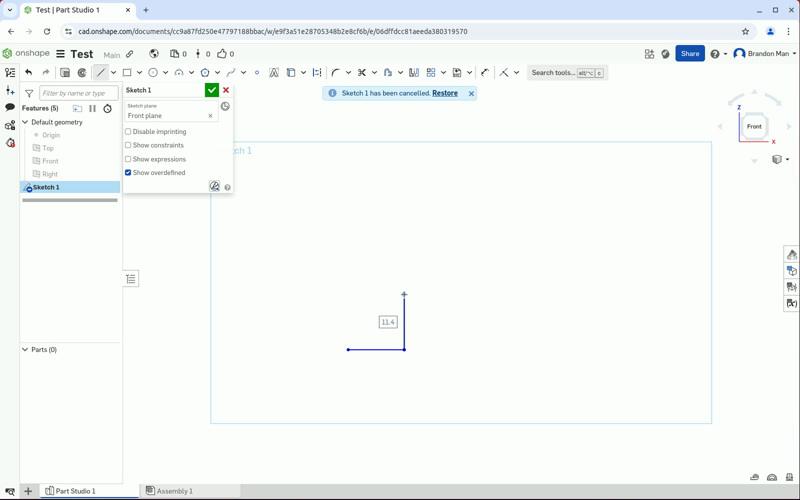
mouse_move(434, 294)
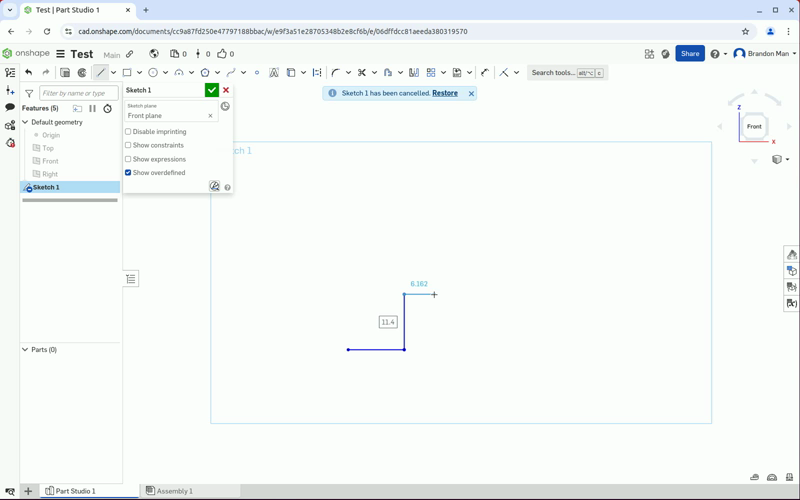
mouse_move(348, 294)
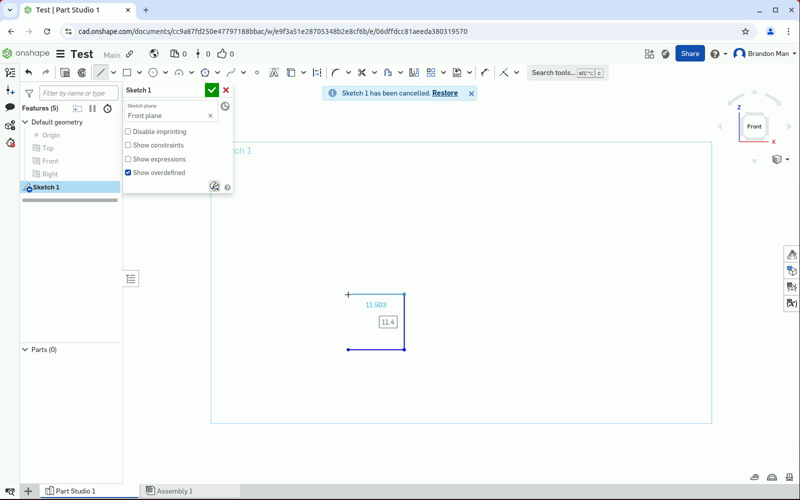
click(348, 294)
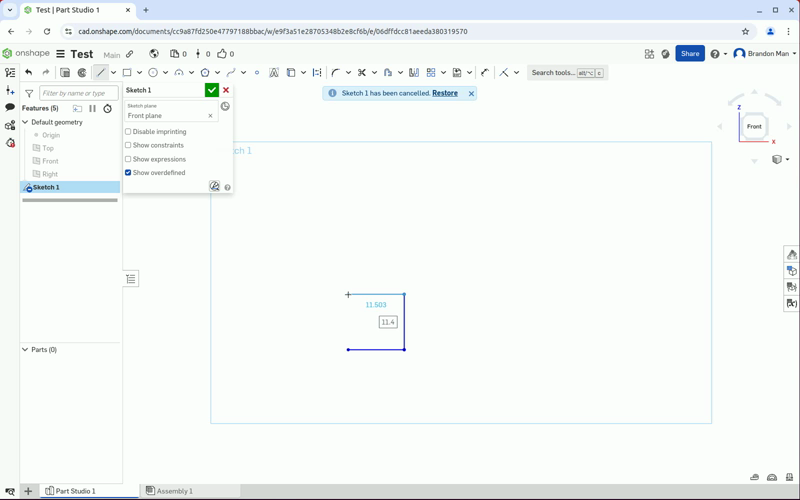
key_up(shift)
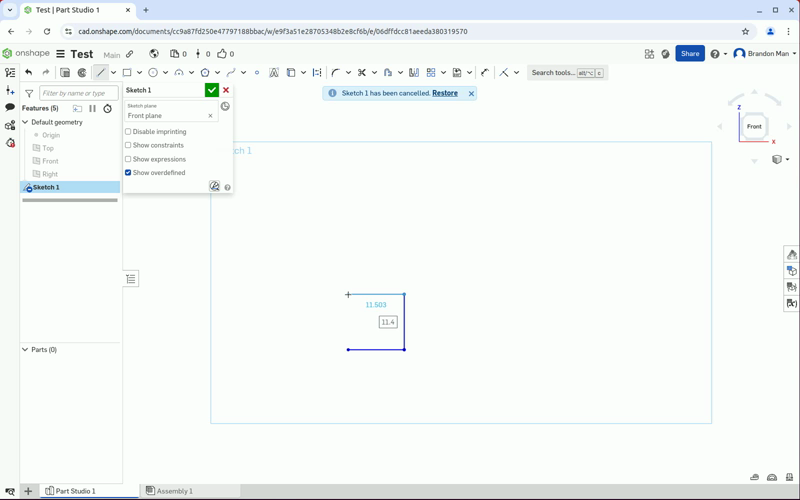
mouse_move(378, 294)
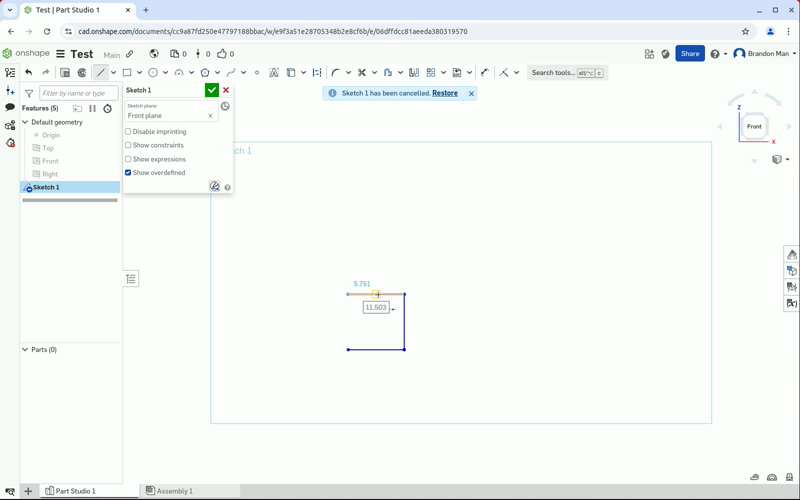
key_down(shift)
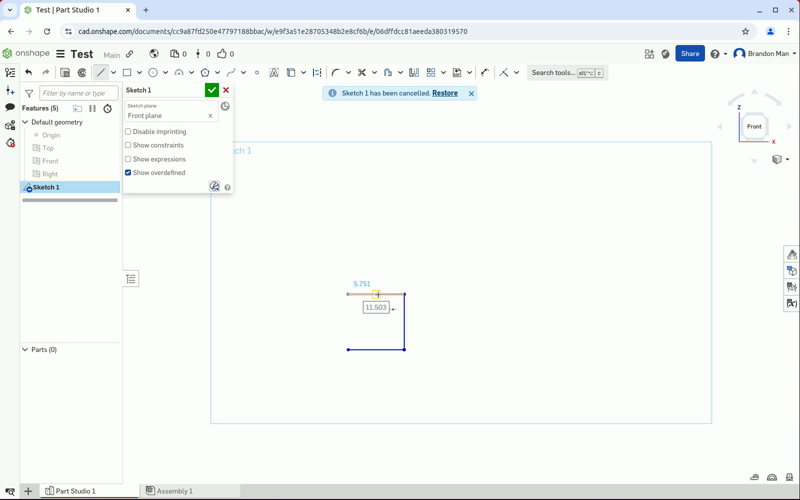
mouse_move(348, 349)
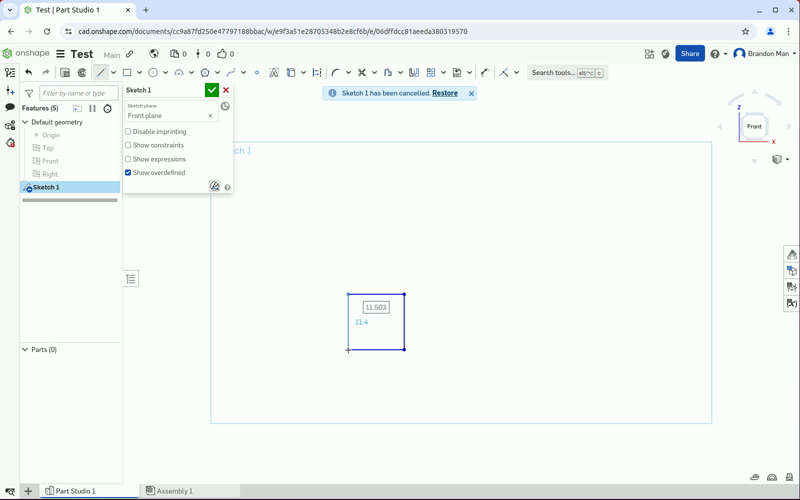
key_up(shift)
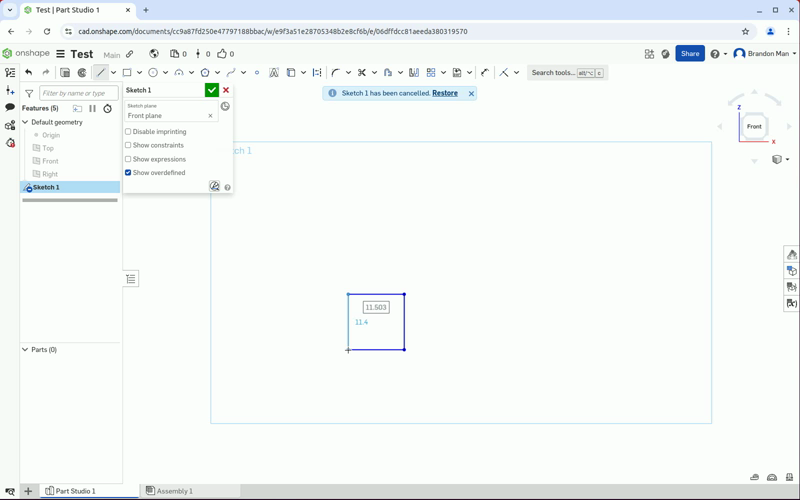
click(348, 349)
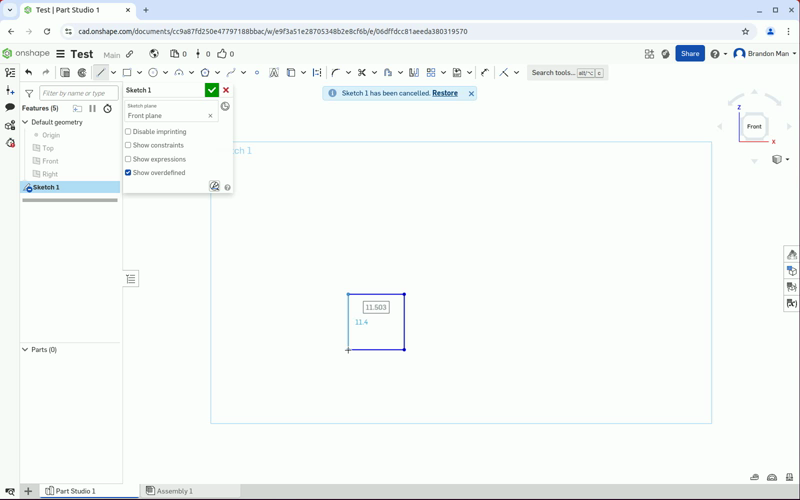
key(esc)
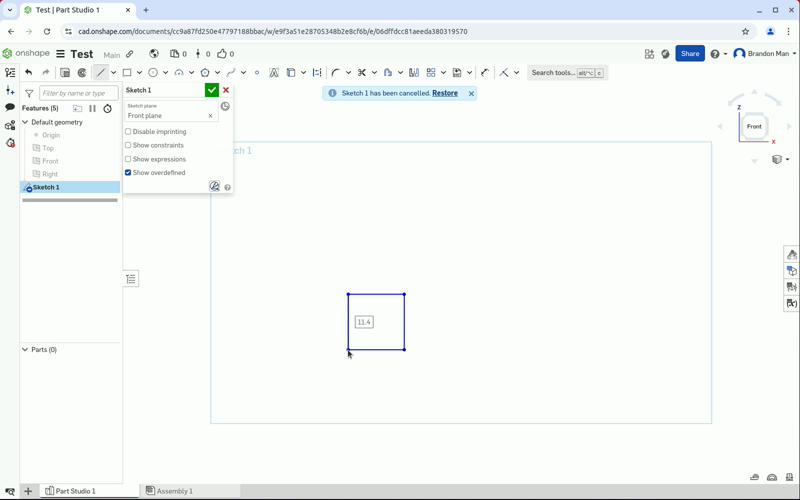
mouse_move(356, 297)
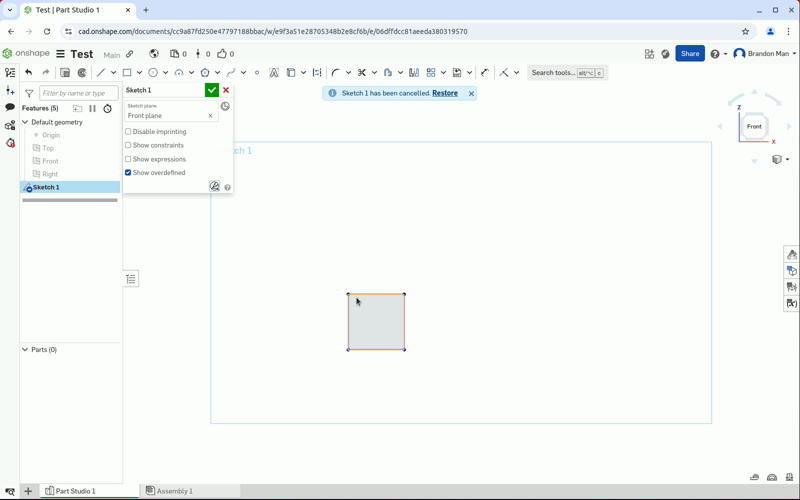
click(356, 297)
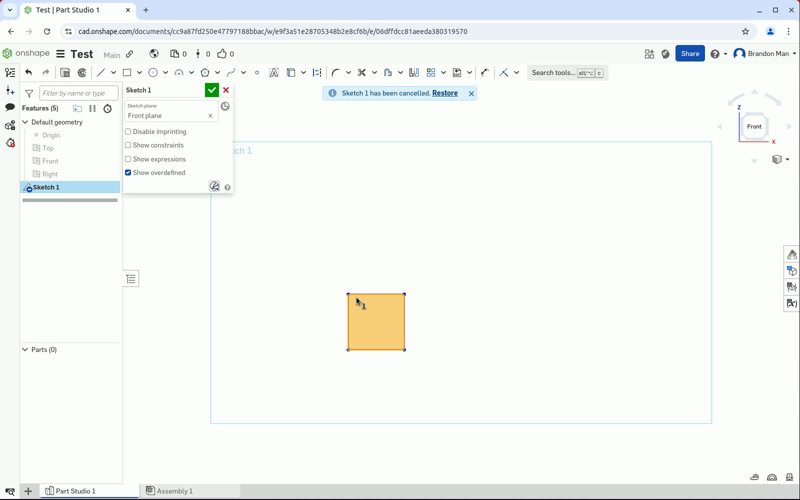
mouse_move(73, 352)
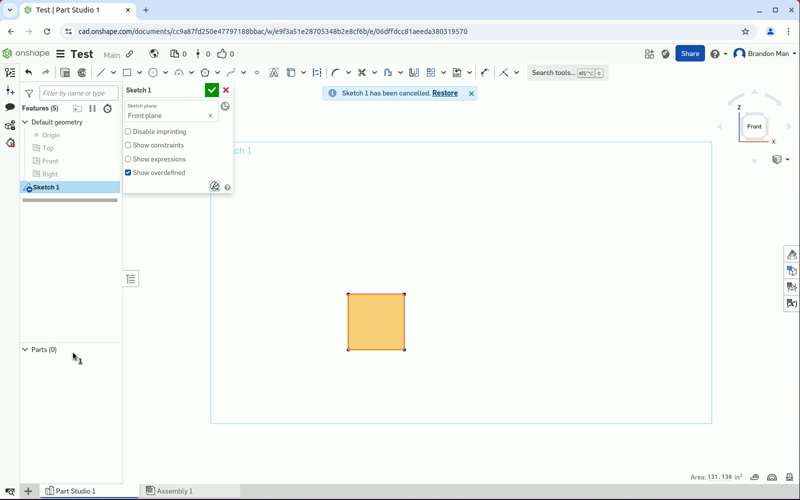
key(shift+y)
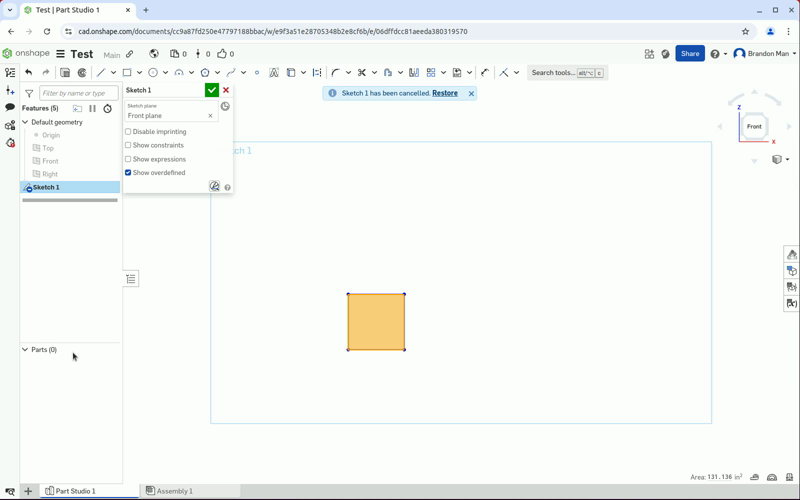
key(shift+e)
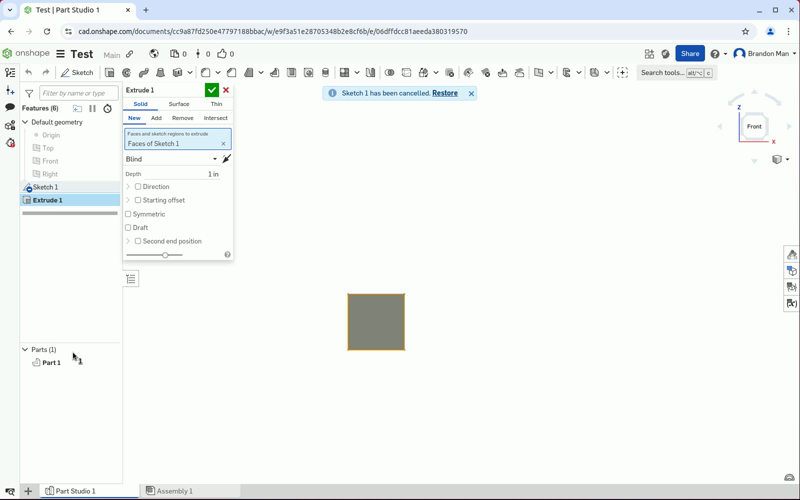
mouse_move(143, 106)
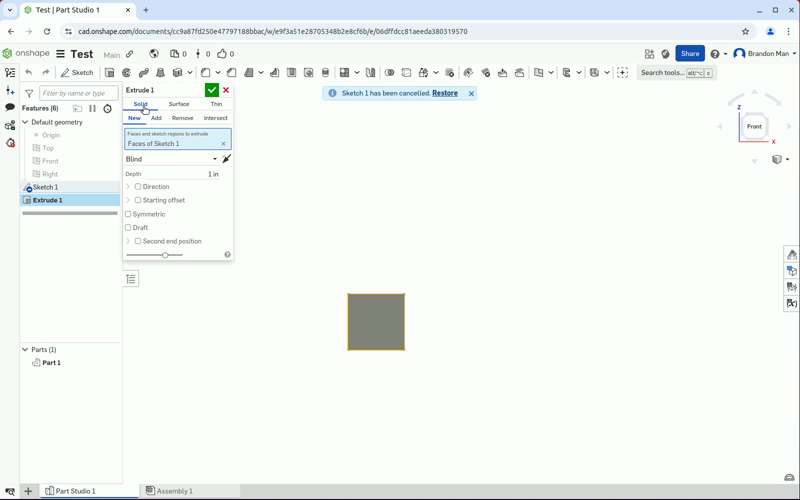
click(143, 106)
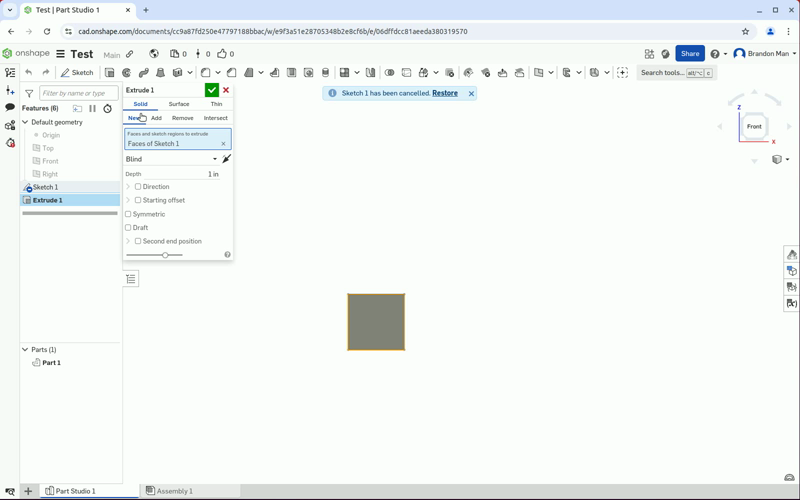
mouse_move(137, 120)
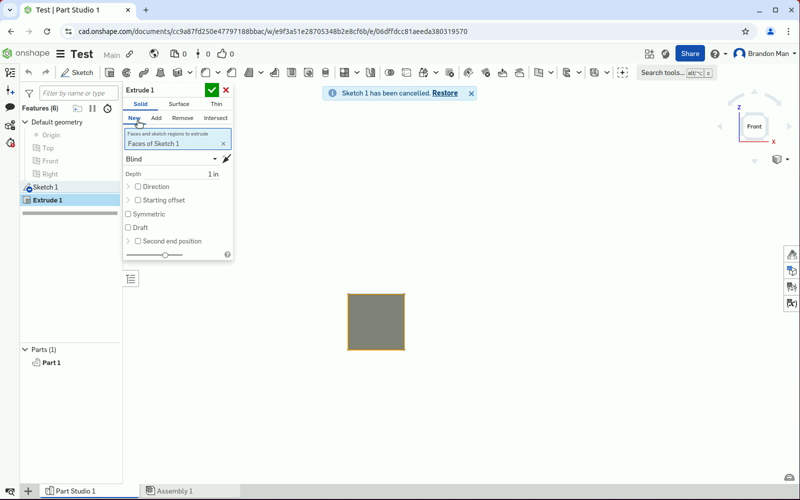
click(137, 120)
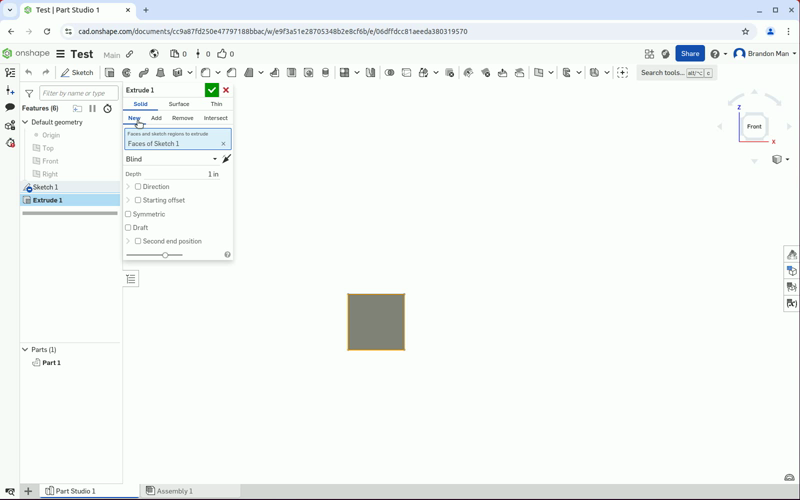
key(tab, 4)
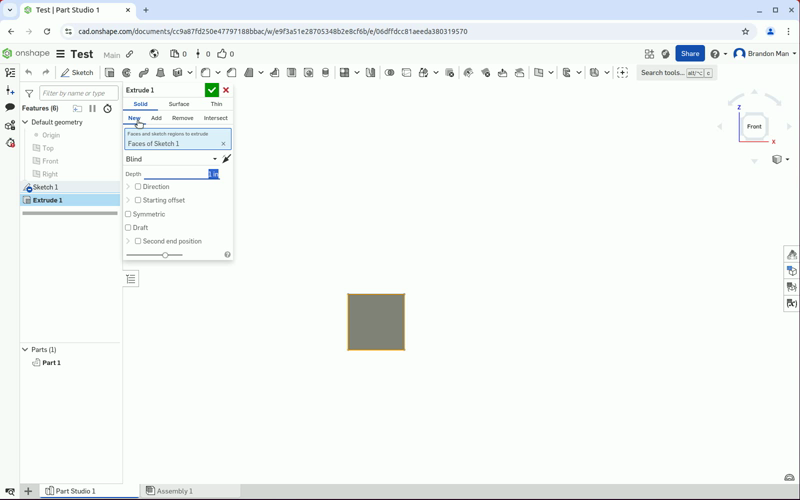
text(1.444)
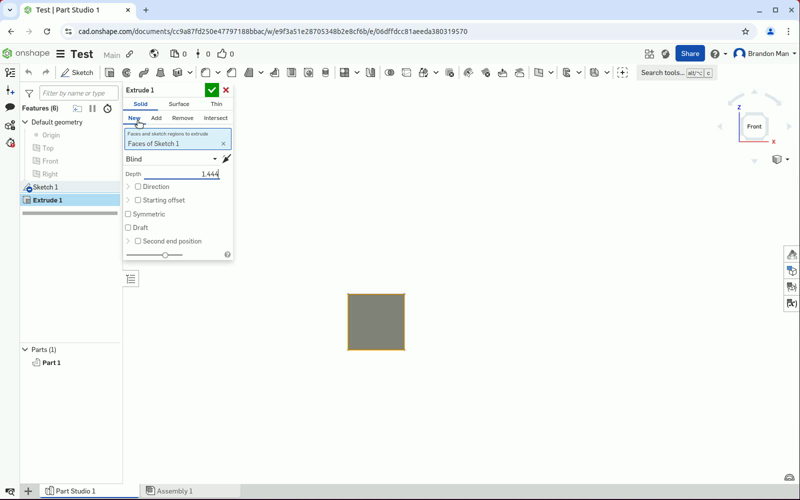
key(enter)
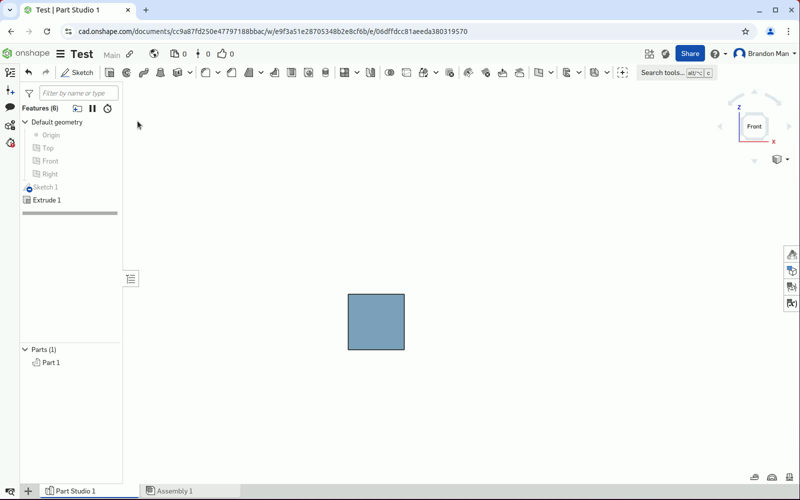
key(shift+h)
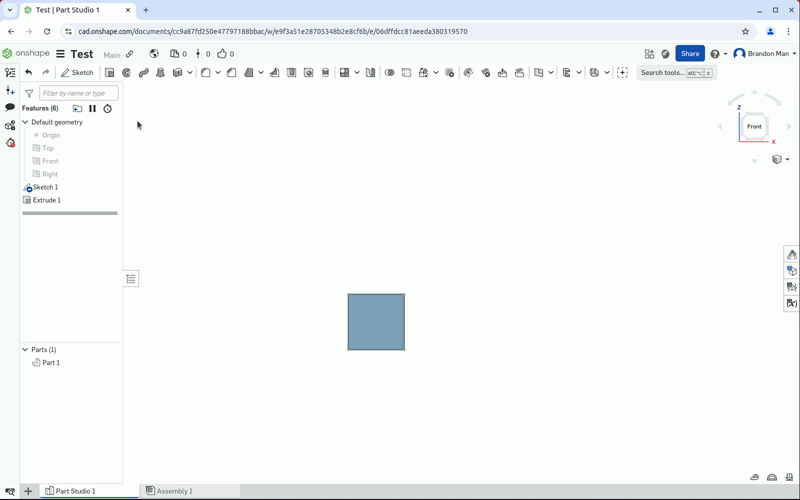
key(shift+h)
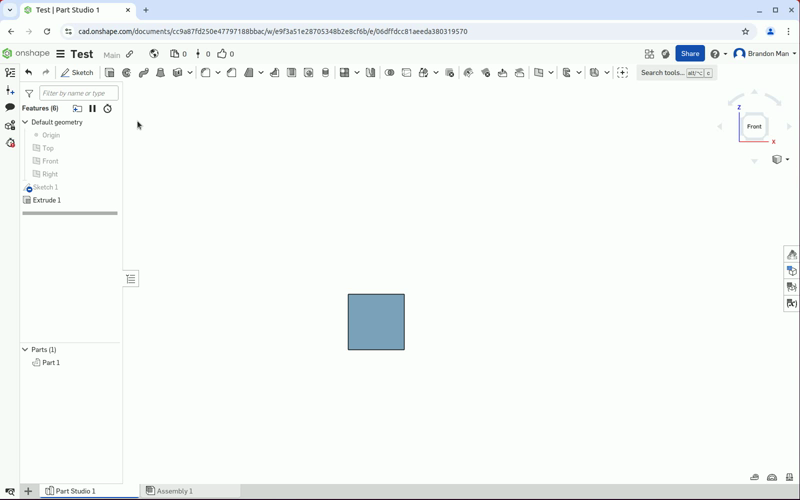
mouse_move(73, 189)
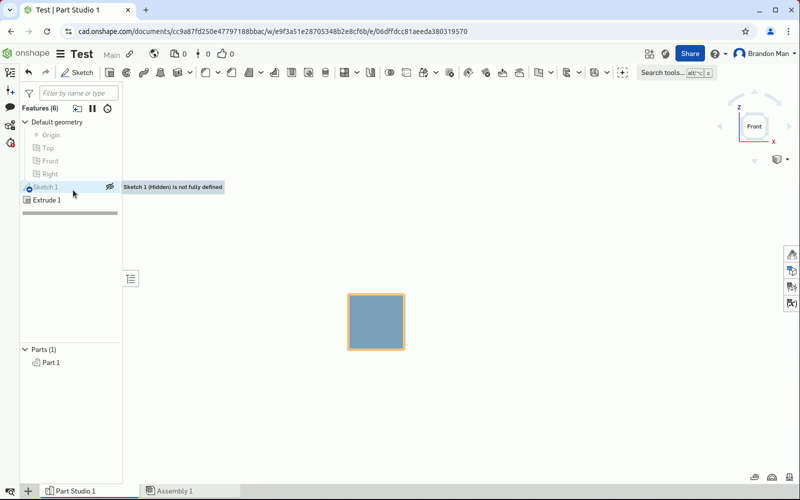
click(73, 189)
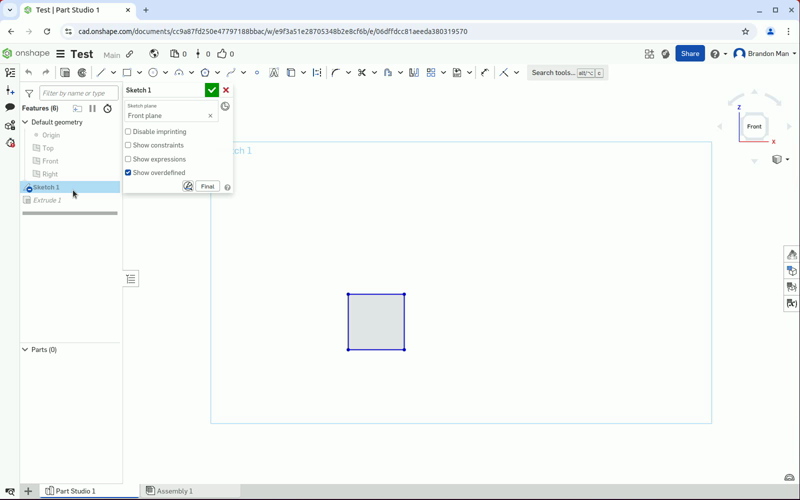
mouse_move(229, 92)
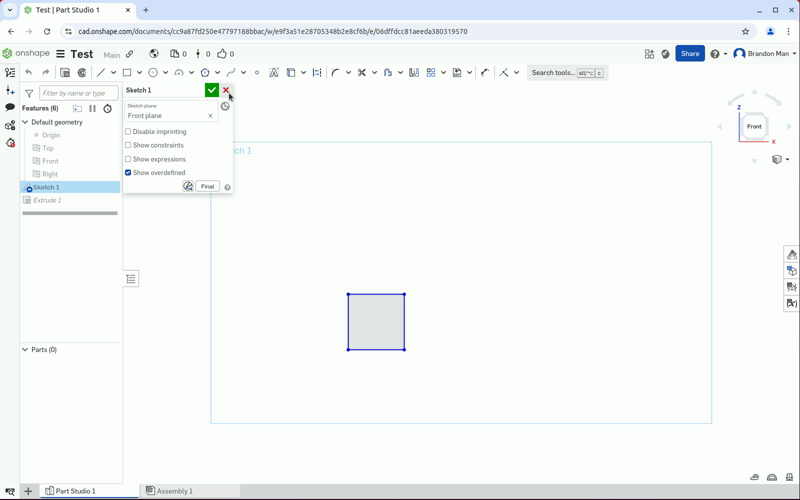
click(229, 92)
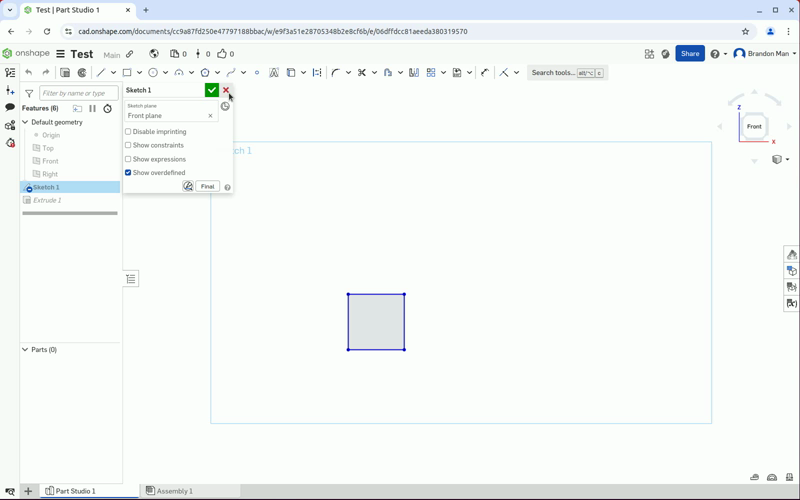
key(shift+s)
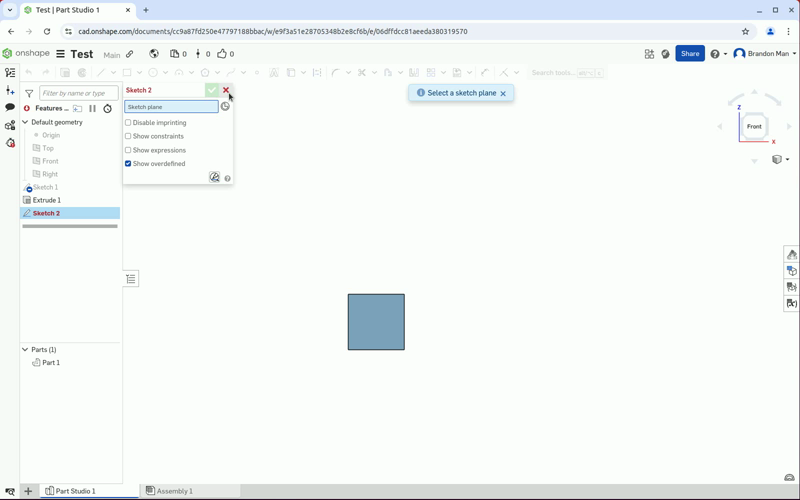
mouse_move(73, 163)
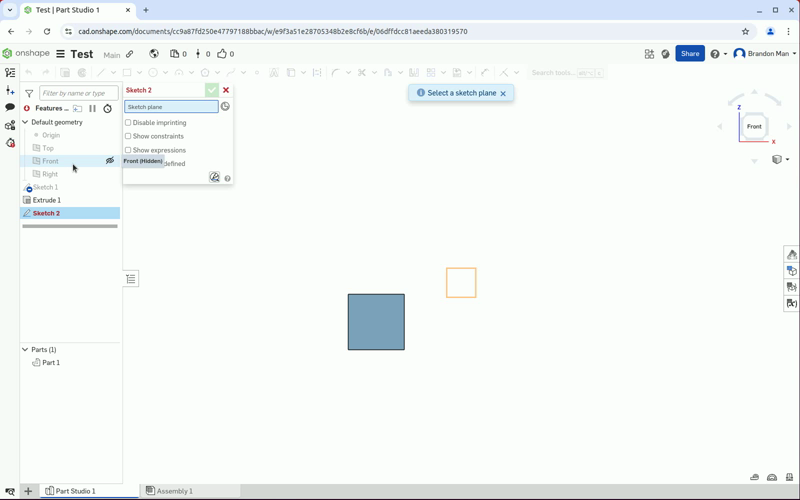
click(73, 163)
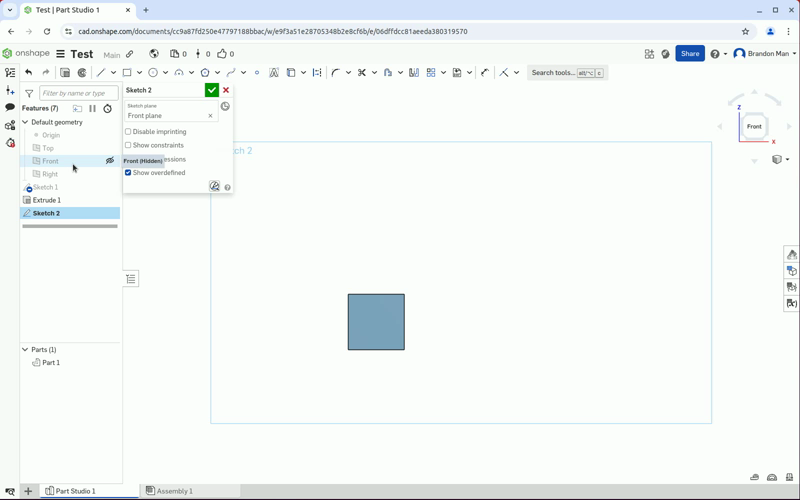
mouse_move(73, 352)
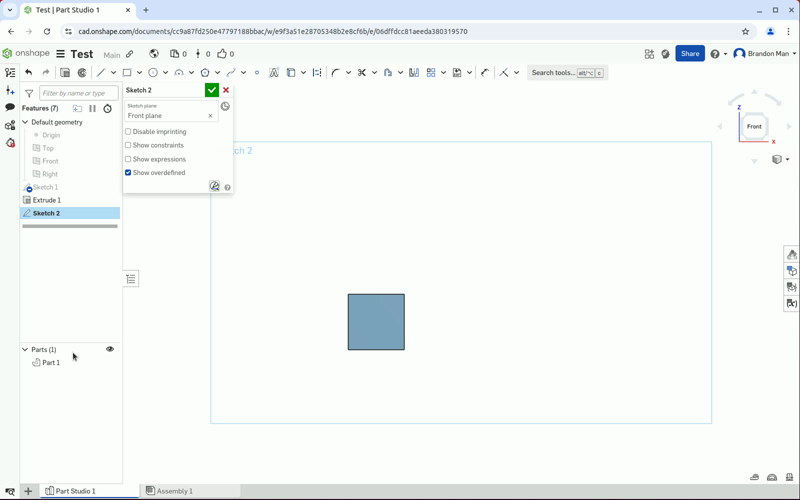
key(y)
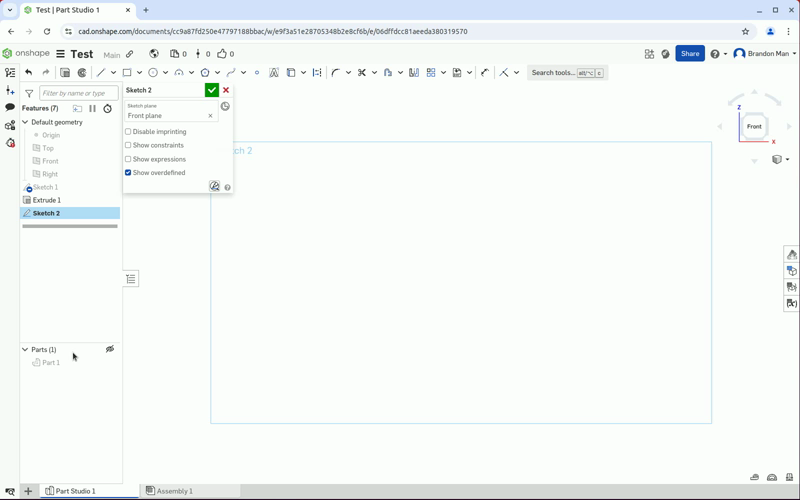
key(l)
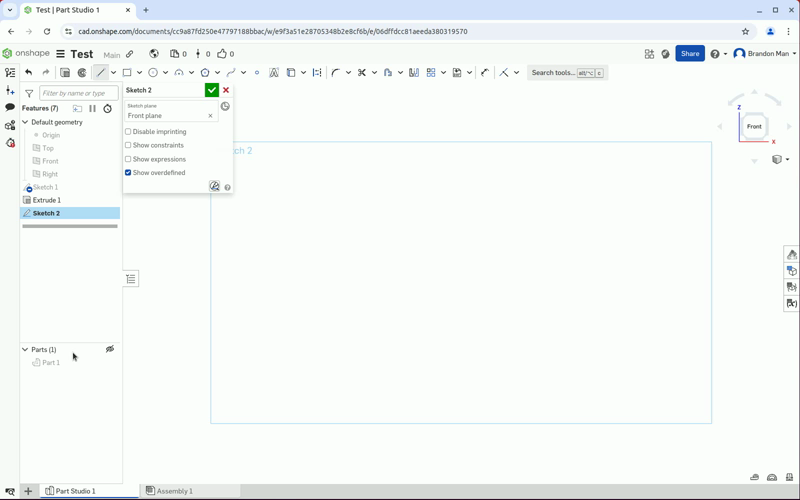
key_down(shift)
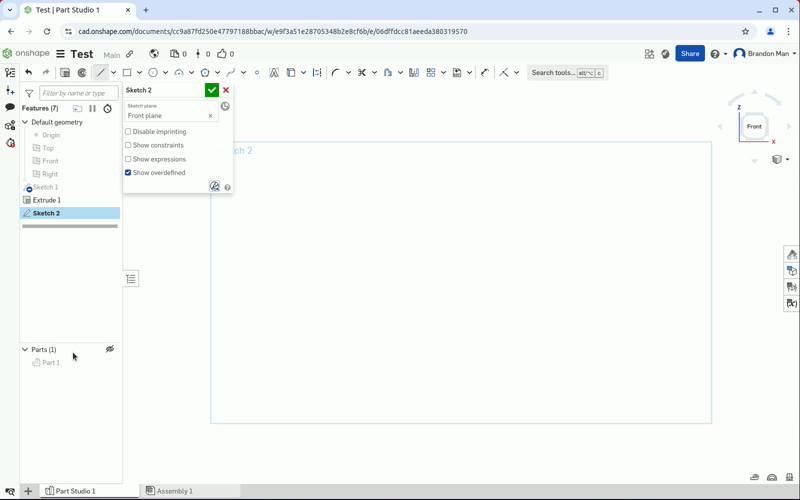
mouse_move(348, 349)
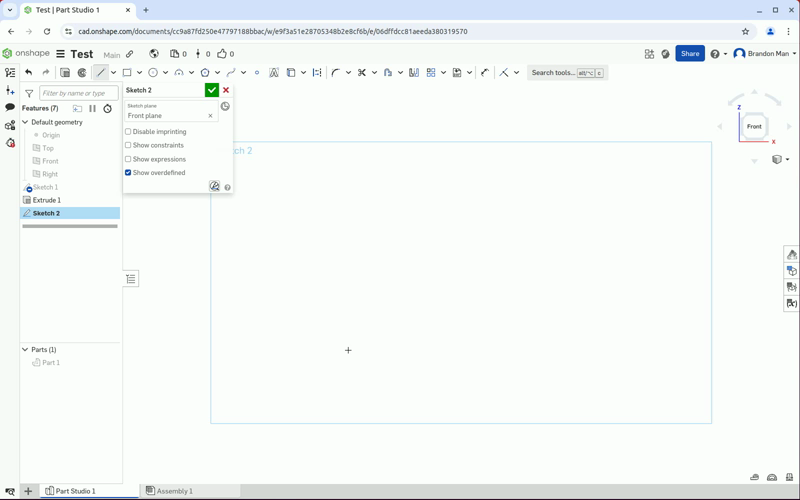
click(348, 349)
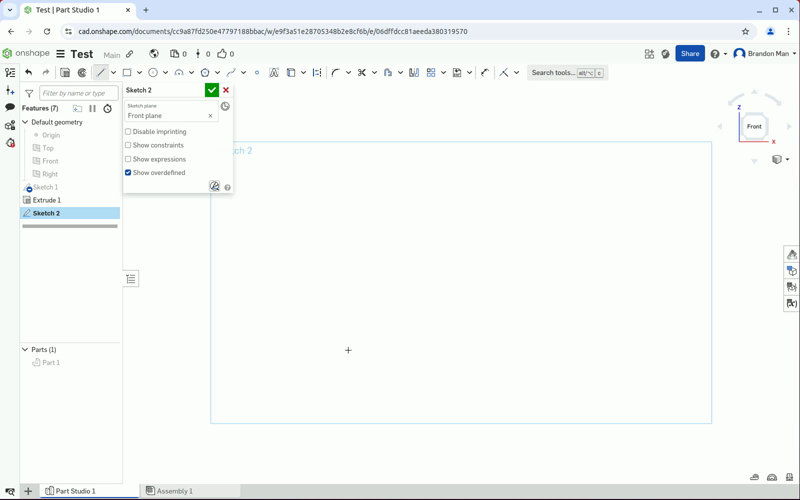
key_up(shift)
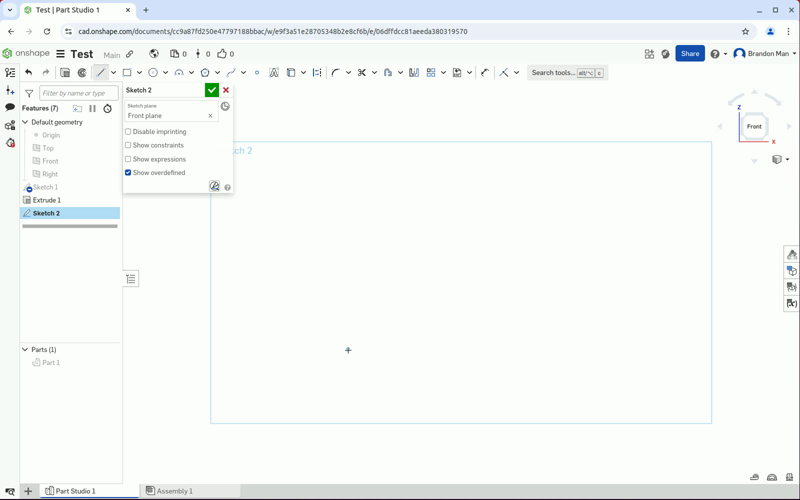
key_down(shift)
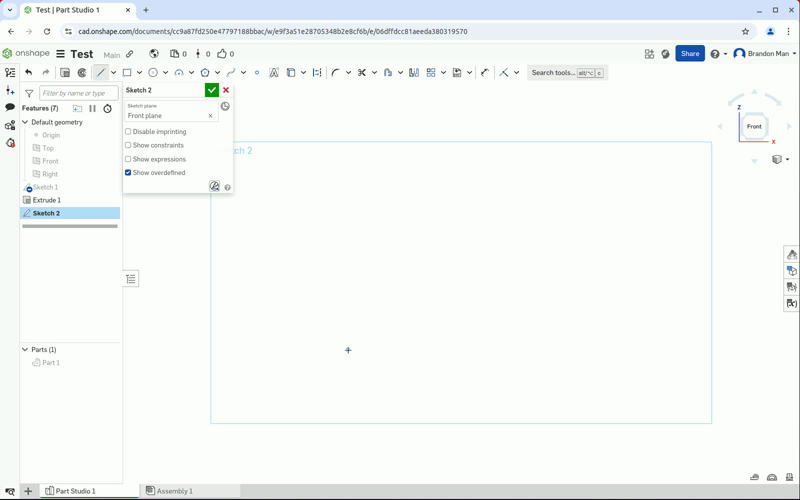
mouse_move(378, 349)
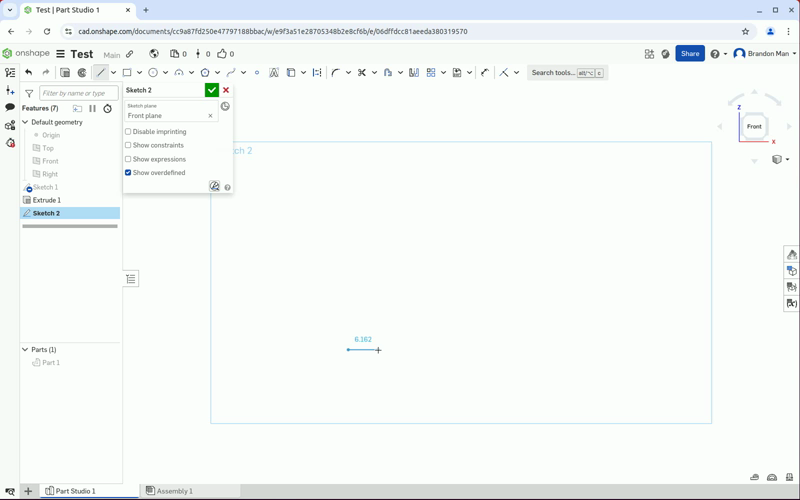
mouse_move(404, 349)
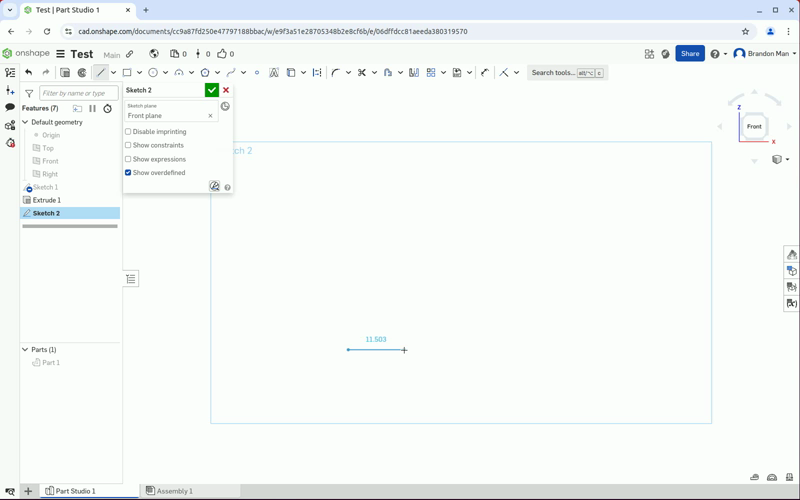
click(404, 349)
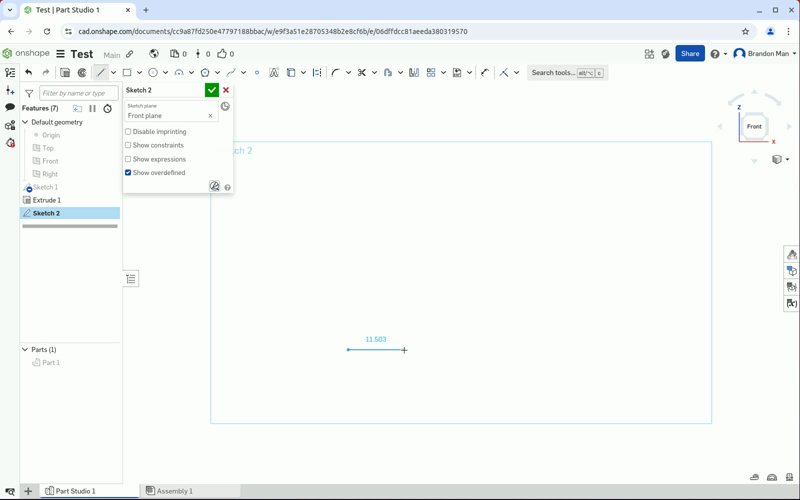
key_up(shift)
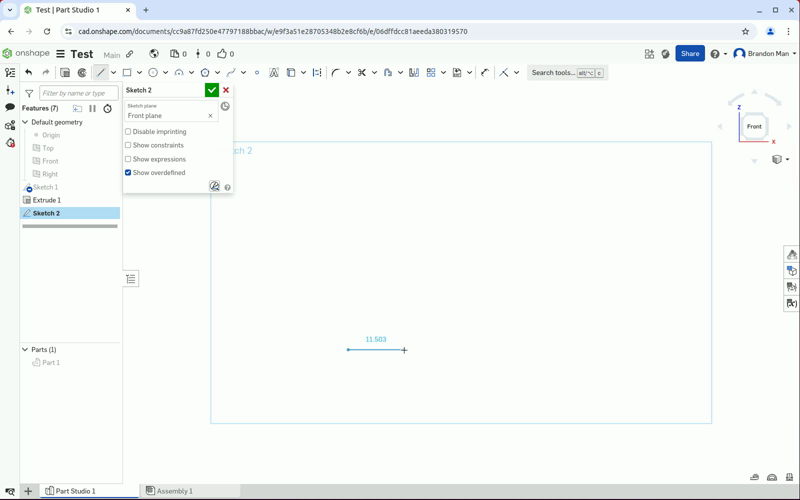
key_down(shift)
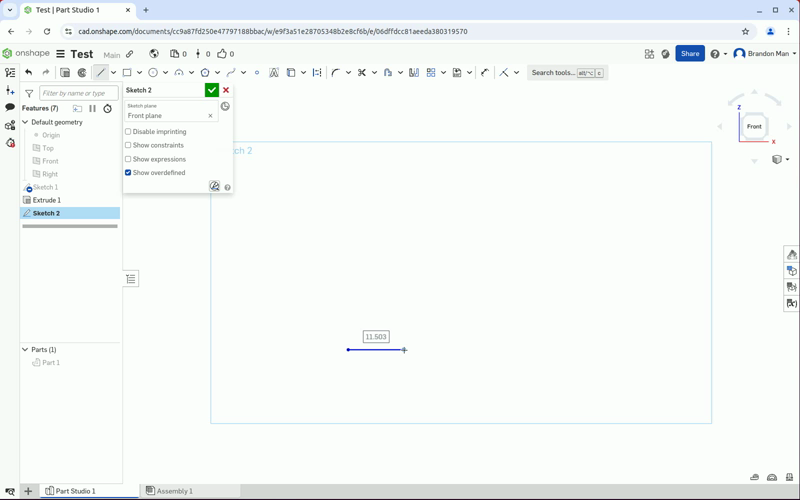
mouse_move(434, 349)
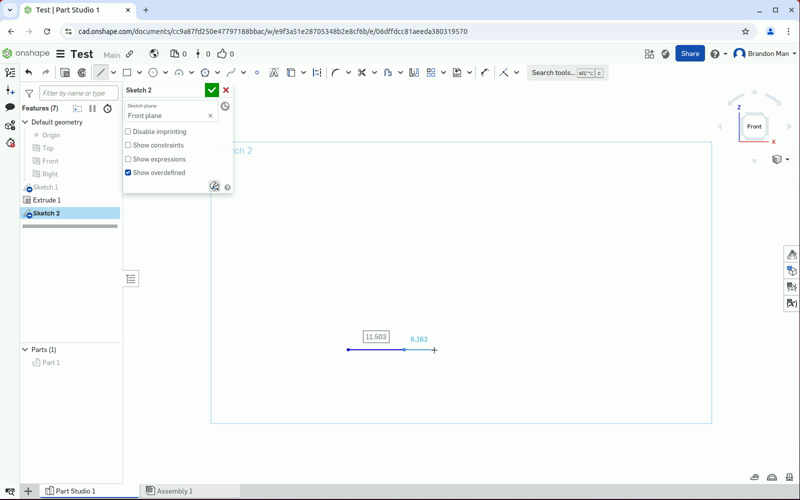
mouse_move(404, 294)
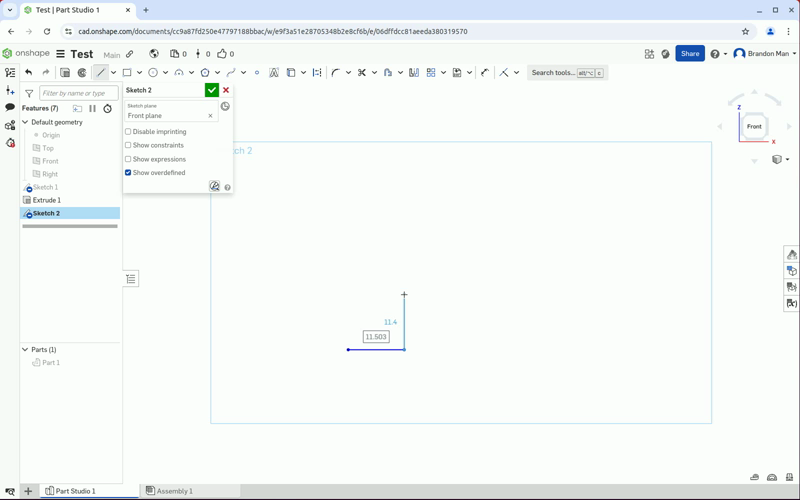
click(404, 294)
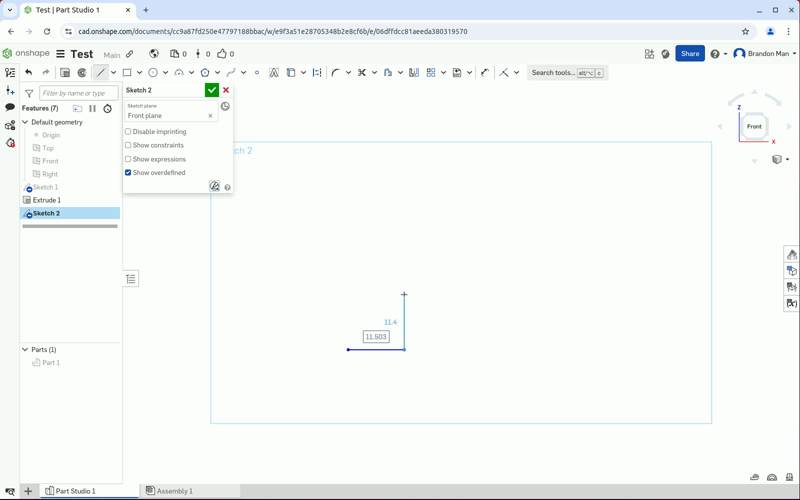
key_up(shift)
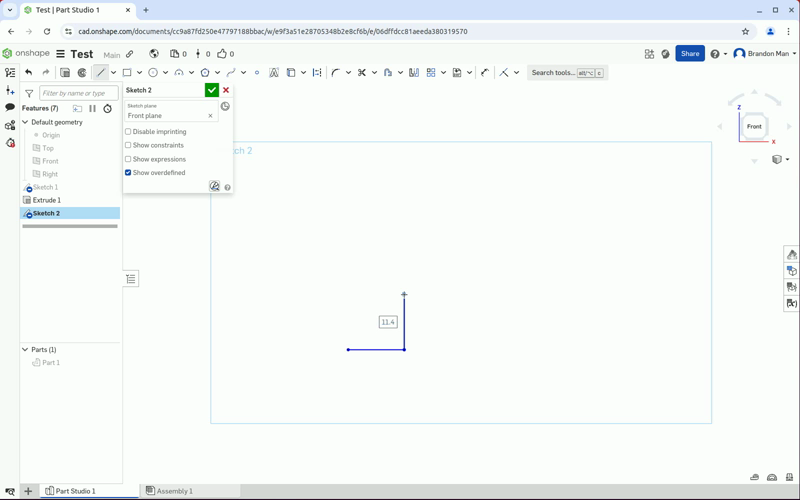
key_down(shift)
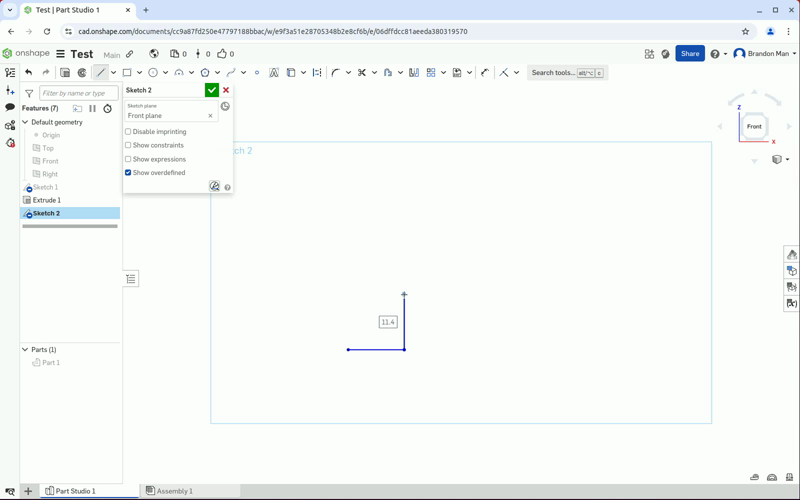
mouse_move(434, 294)
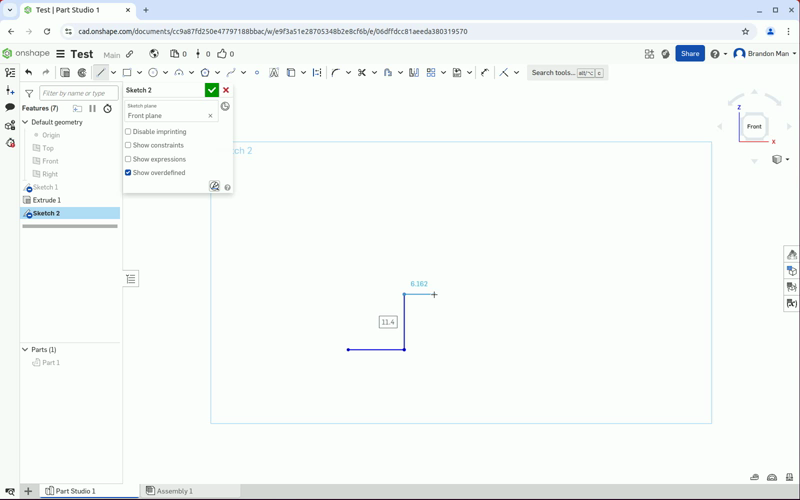
mouse_move(348, 294)
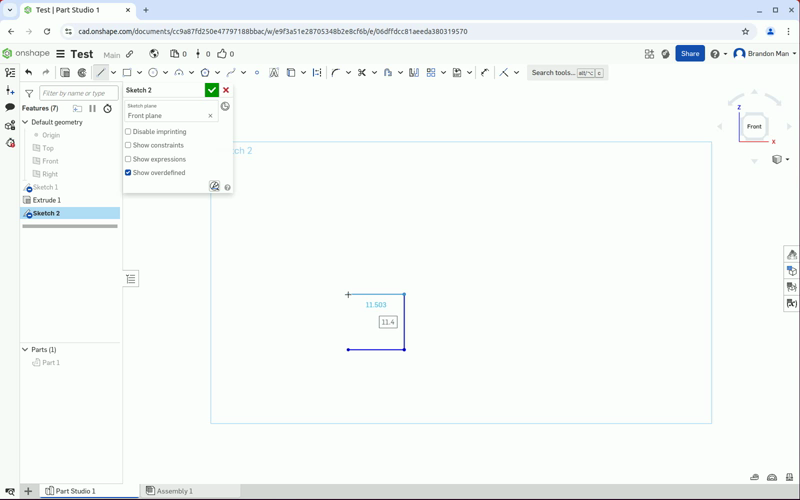
click(348, 294)
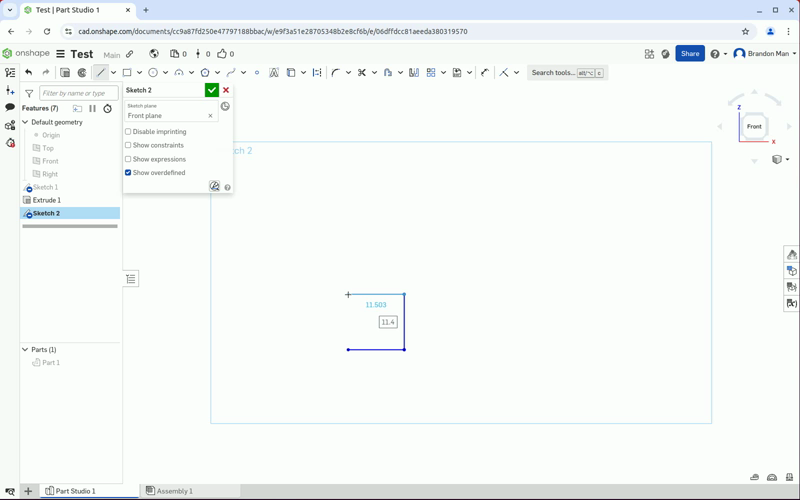
key_up(shift)
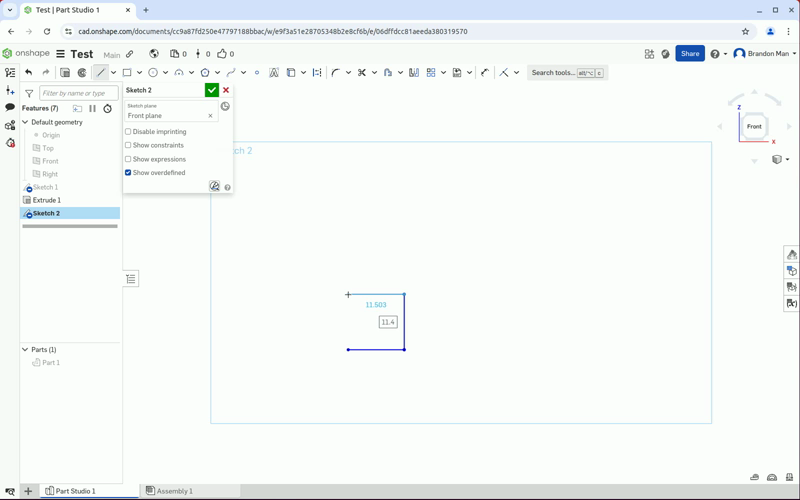
mouse_move(378, 294)
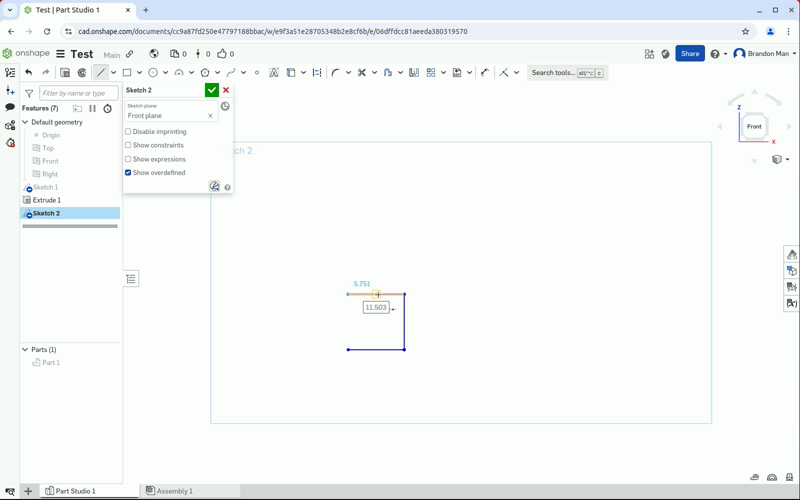
key_down(shift)
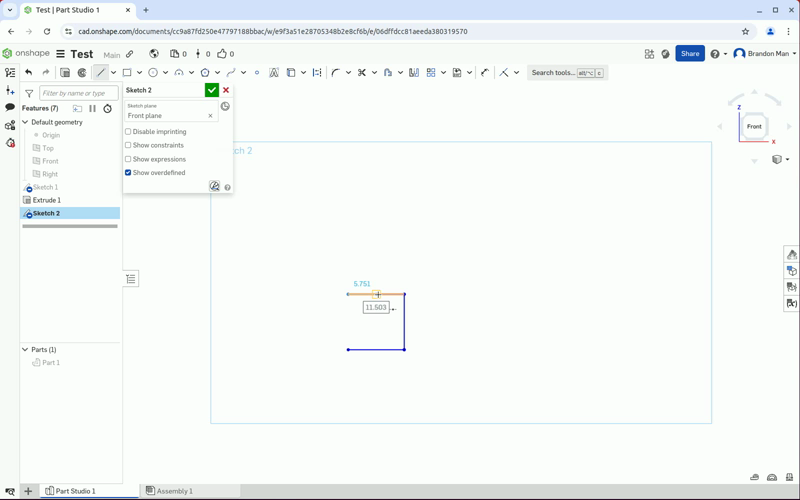
mouse_move(348, 349)
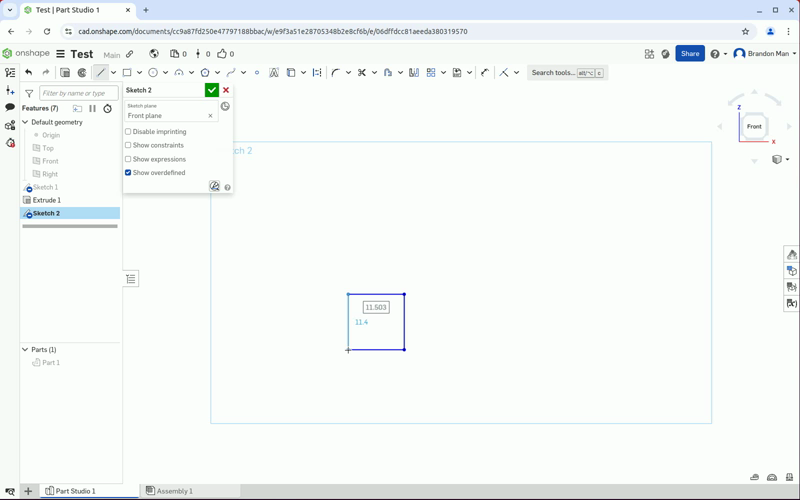
key_up(shift)
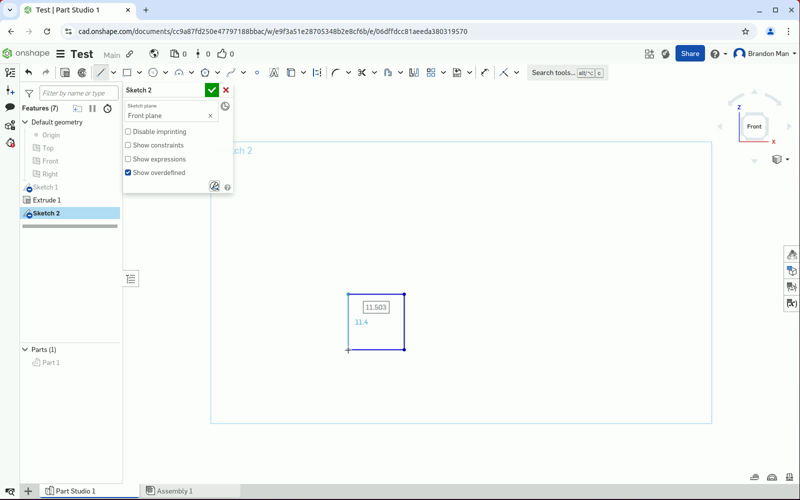
click(348, 349)
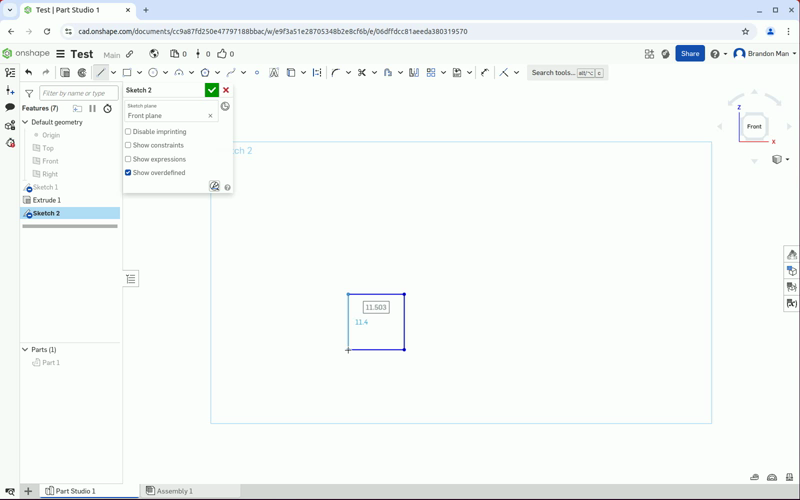
key(esc)
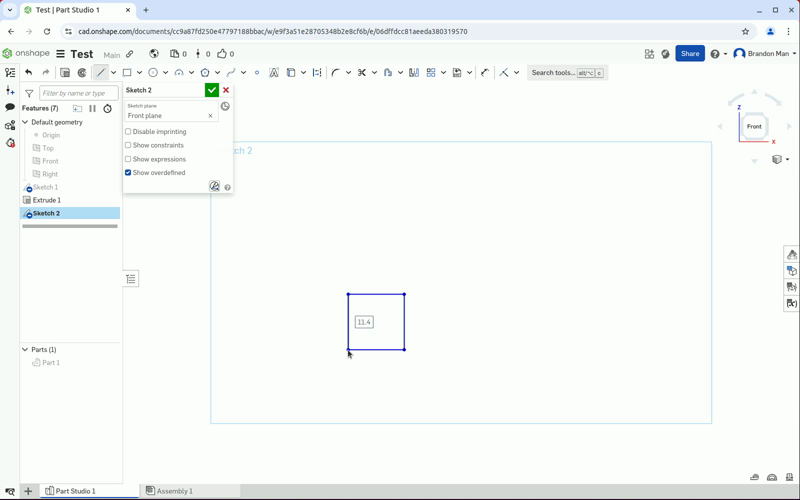
mouse_move(352, 318)
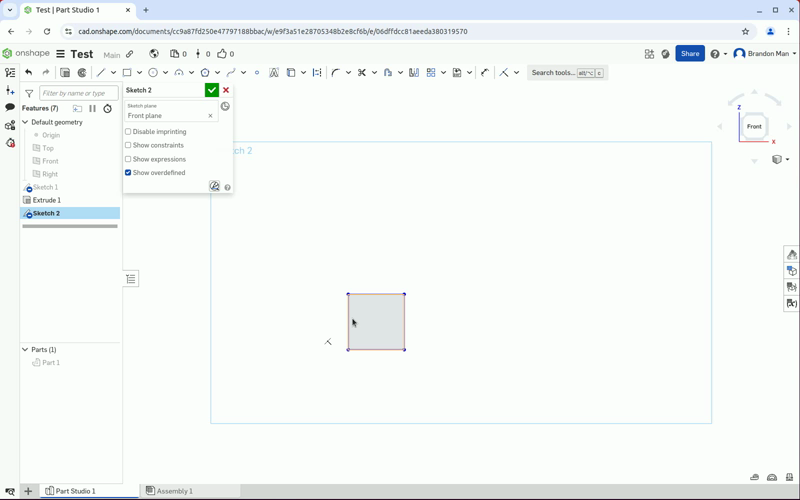
click(352, 318)
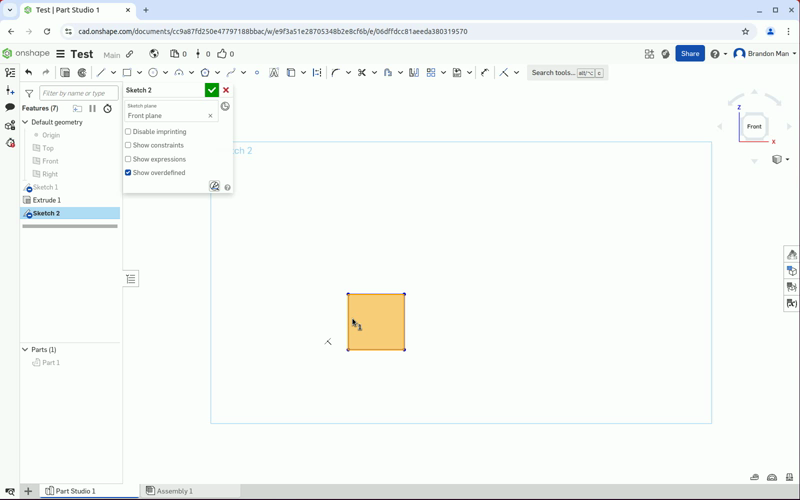
mouse_move(73, 352)
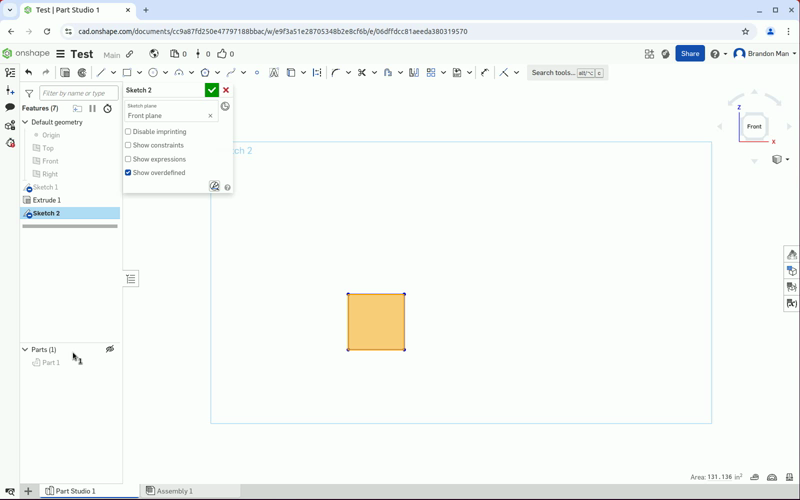
key(shift+y)
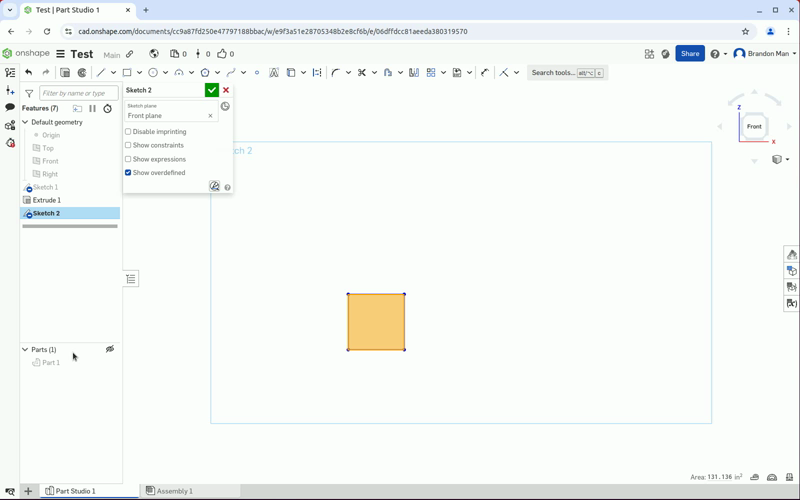
key(shift+e)
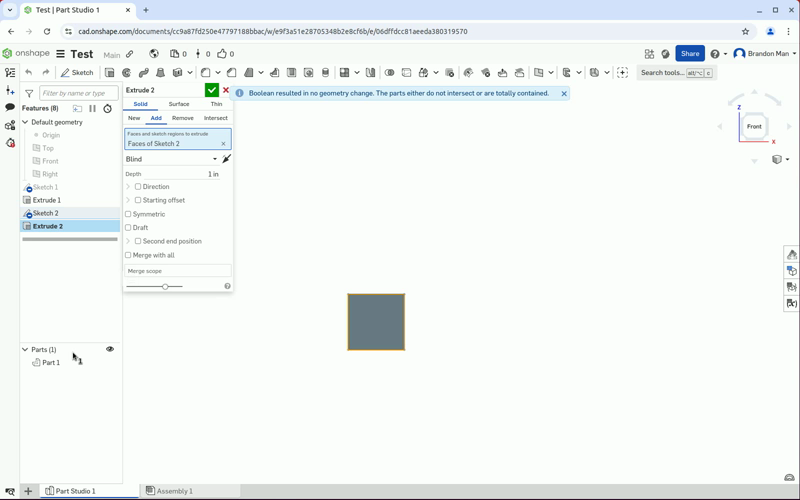
mouse_move(143, 106)
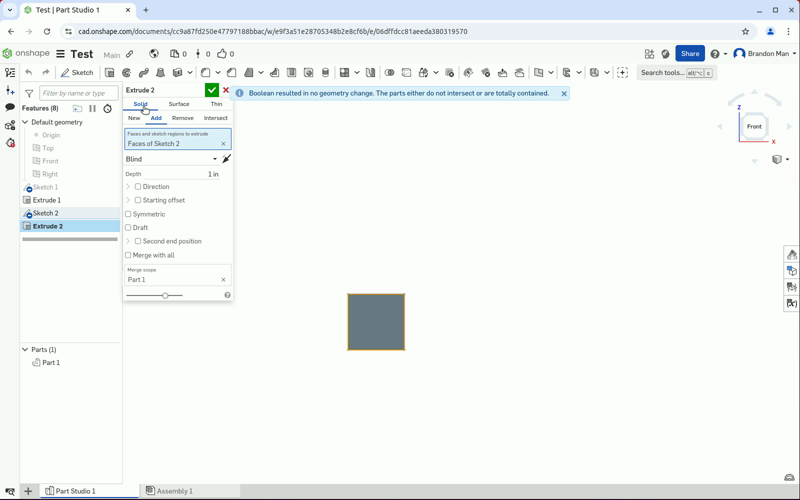
click(143, 106)
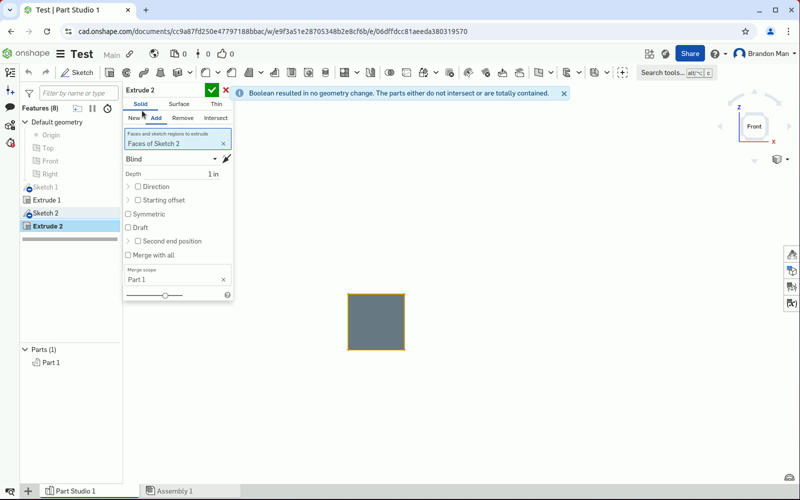
mouse_move(137, 120)
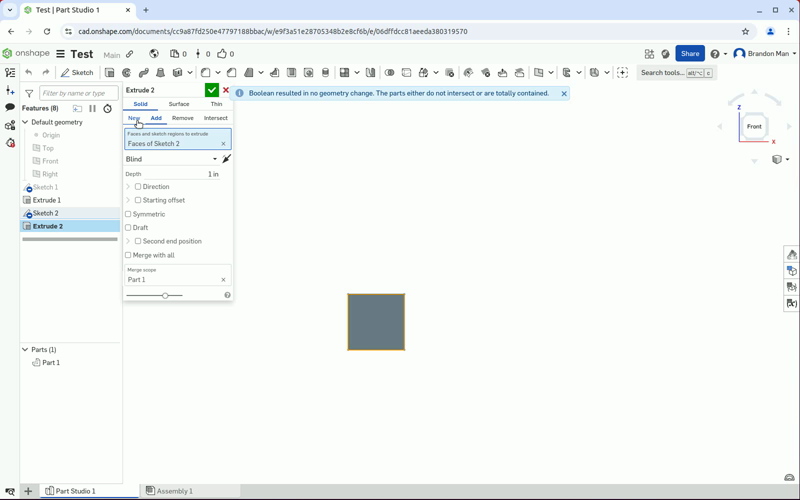
click(137, 120)
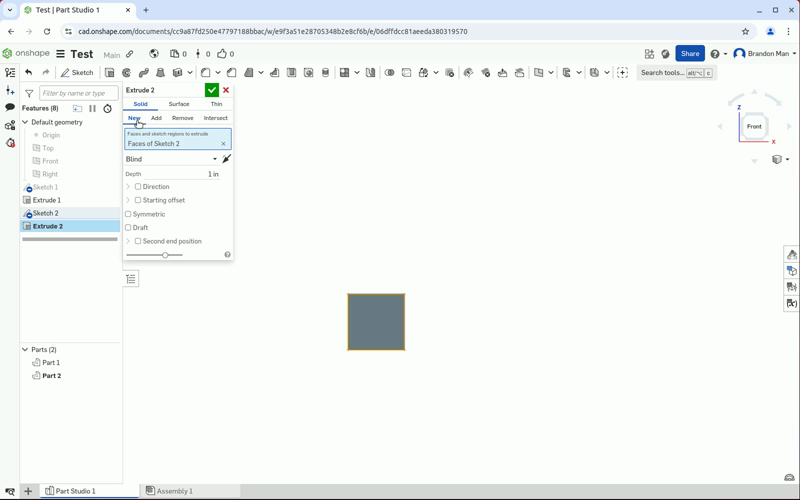
key(tab, 4)
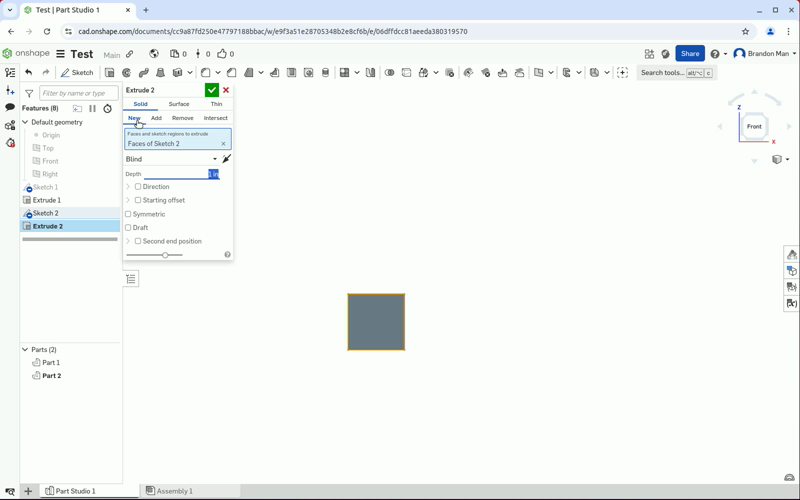
text(1.444)
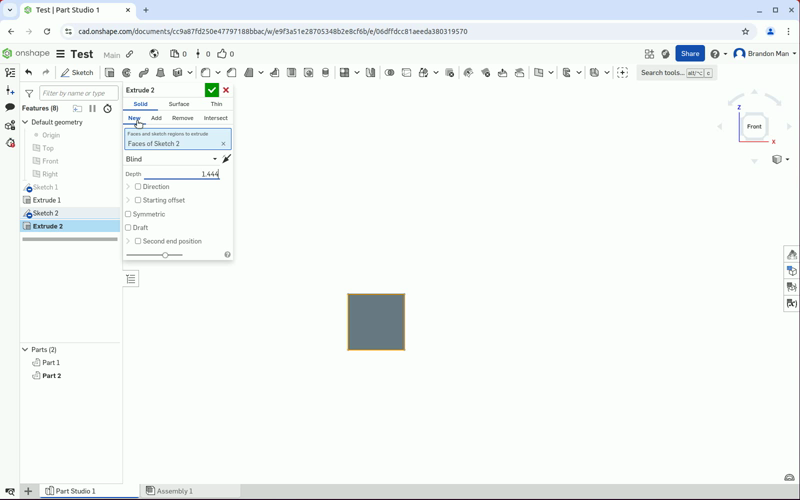
key(enter)
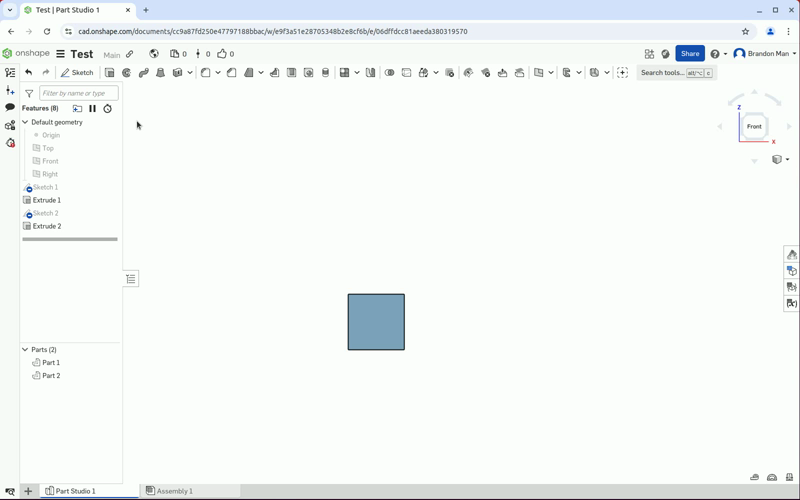
key(shift+h)
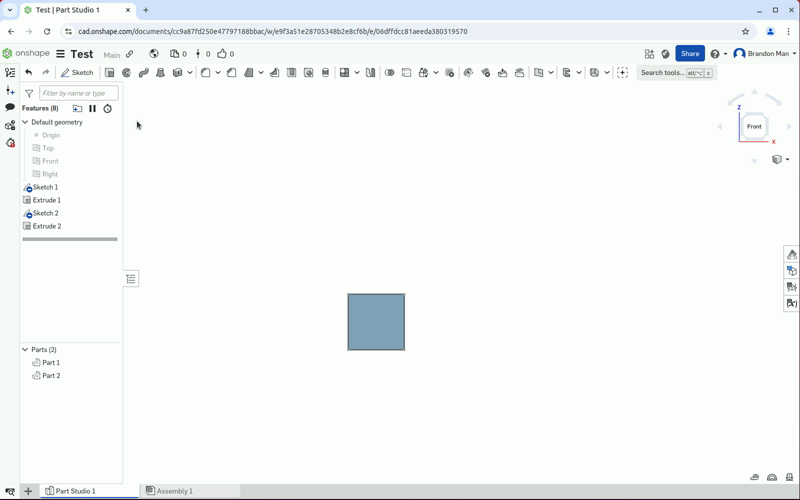
key(shift+h)
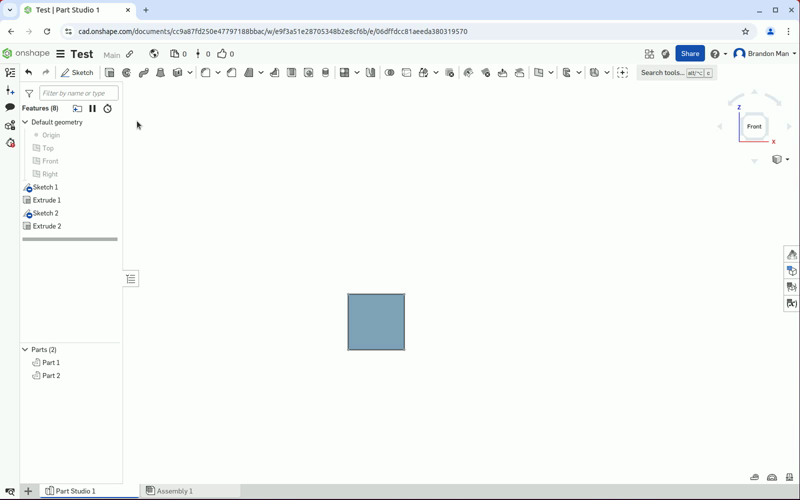
key(shift+7)
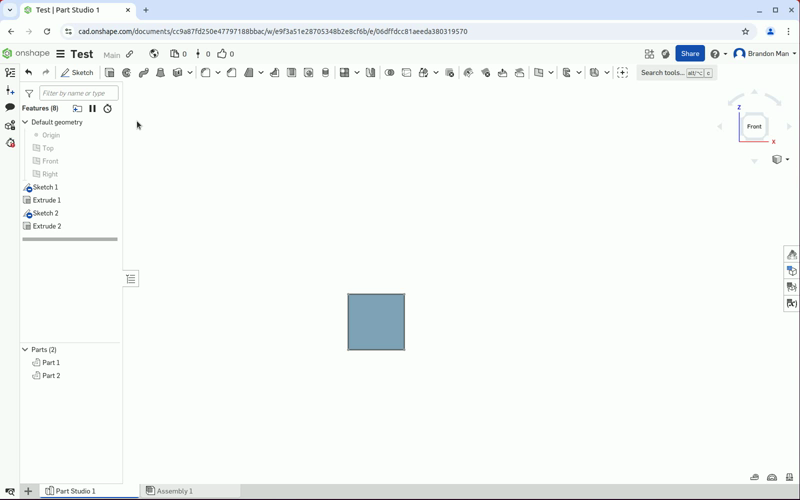
key(left, 2)
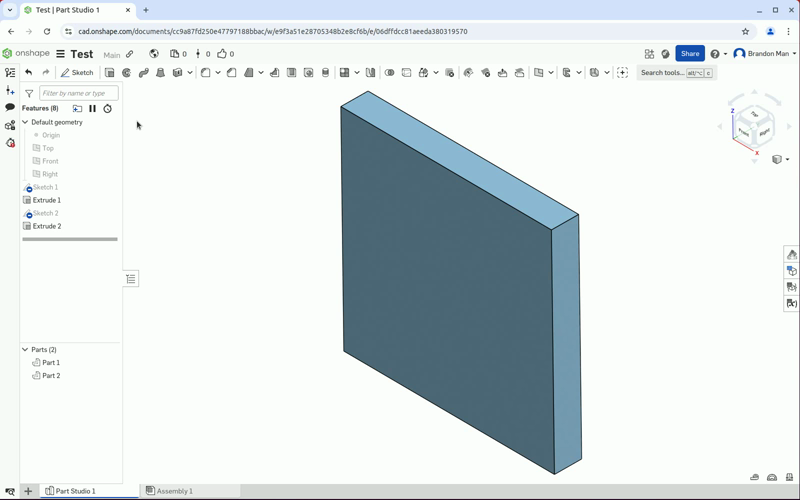
key(down, 2)
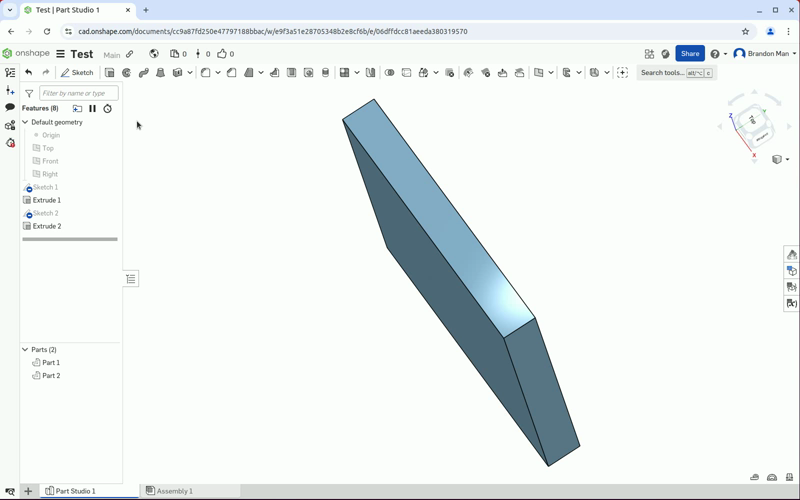
key(up, 2)
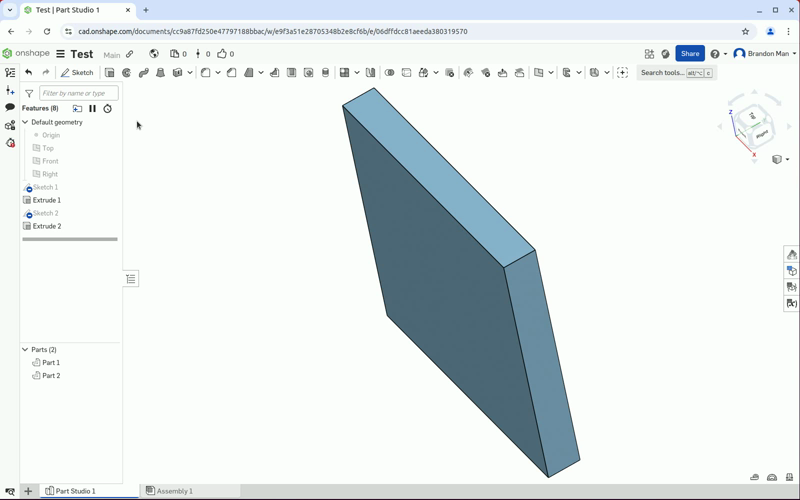
key(right, 2)
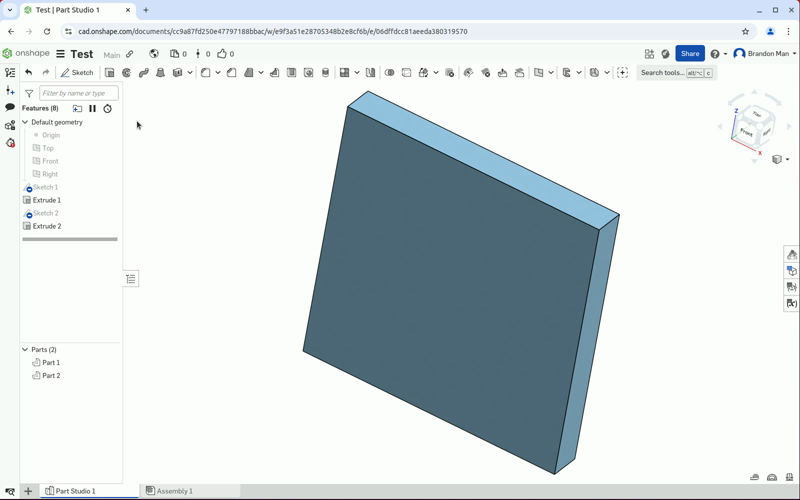
mouse_move(73, 189)
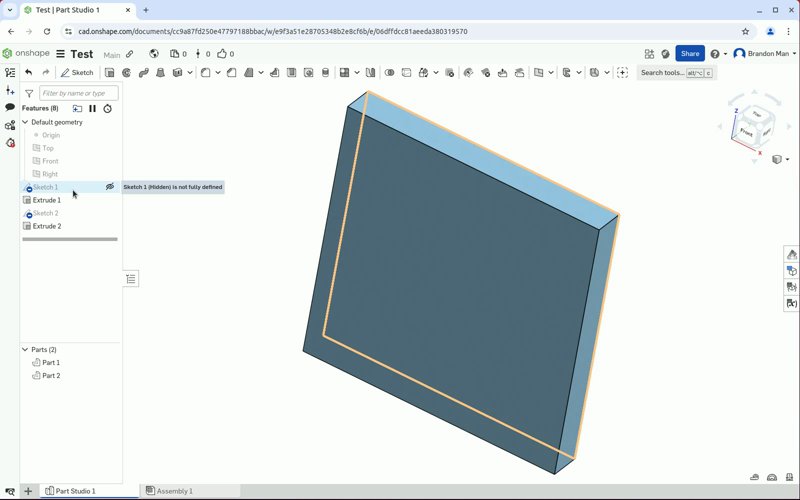
click(73, 189)